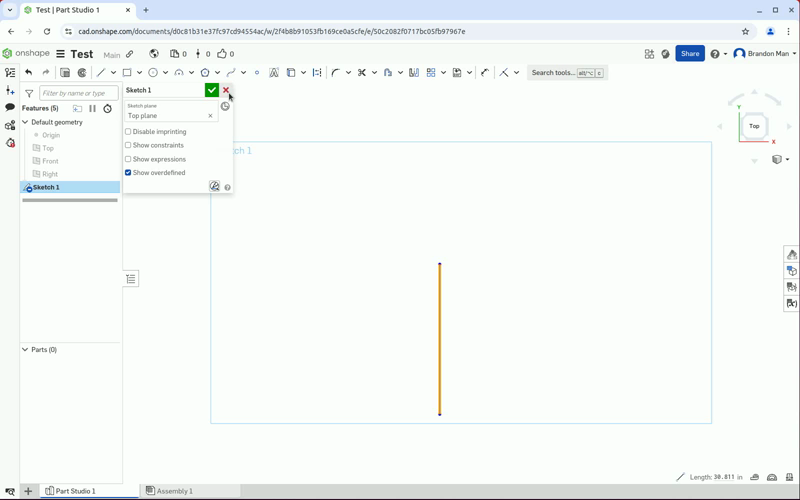
key(shift+h)
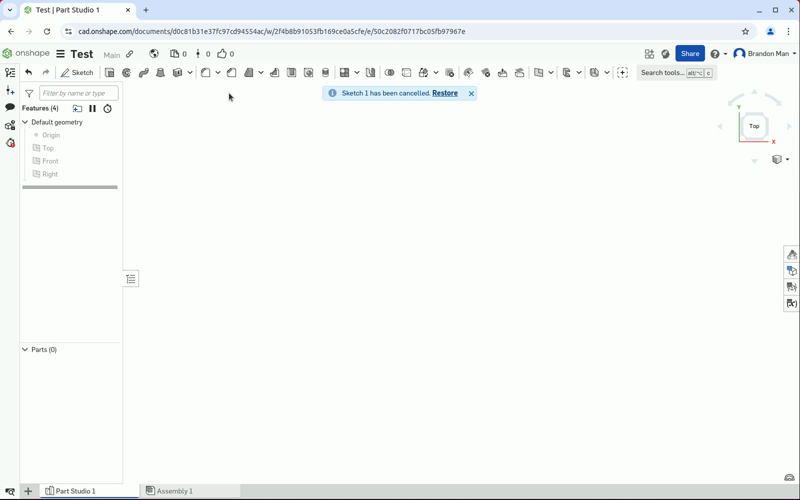
mouse_move(73, 352)
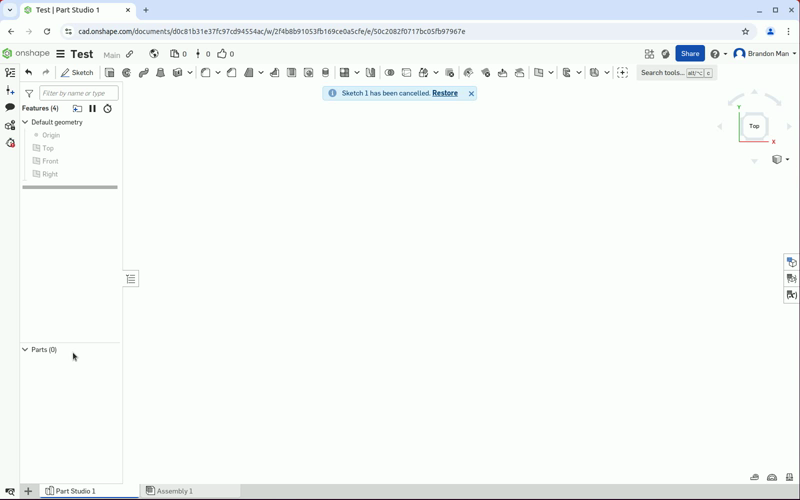
key(y)
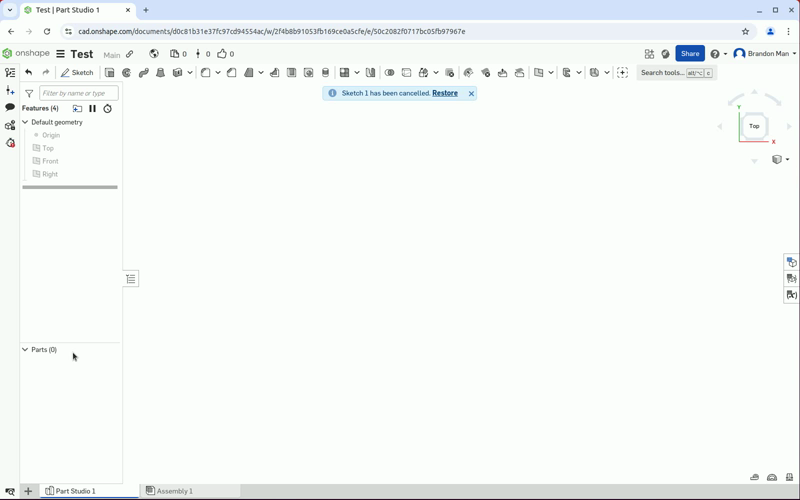
key(shift+p)
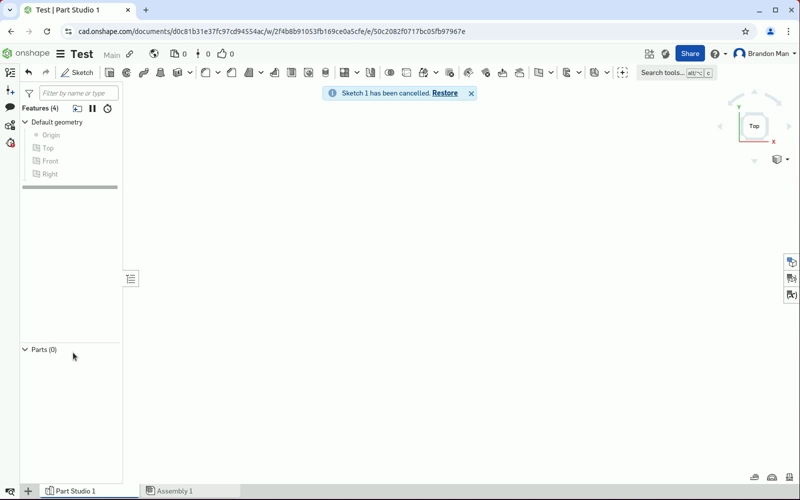
key(space)
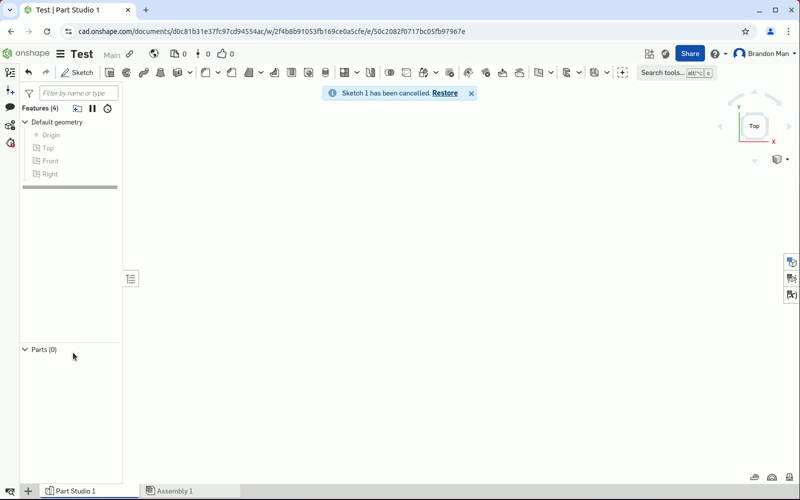
key_down(shift)
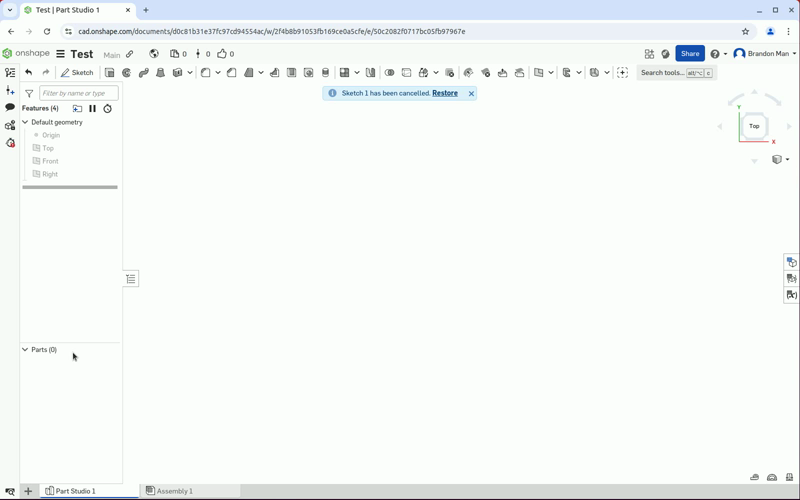
key(up)
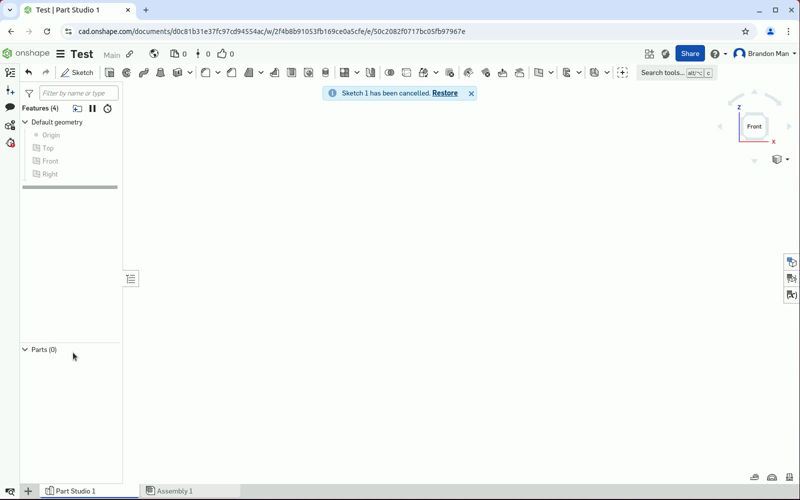
key_up(shift)
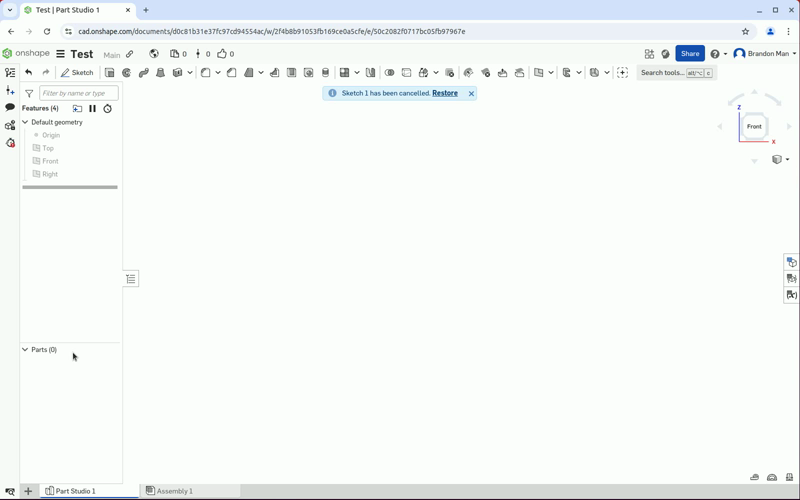
mouse_move(73, 352)
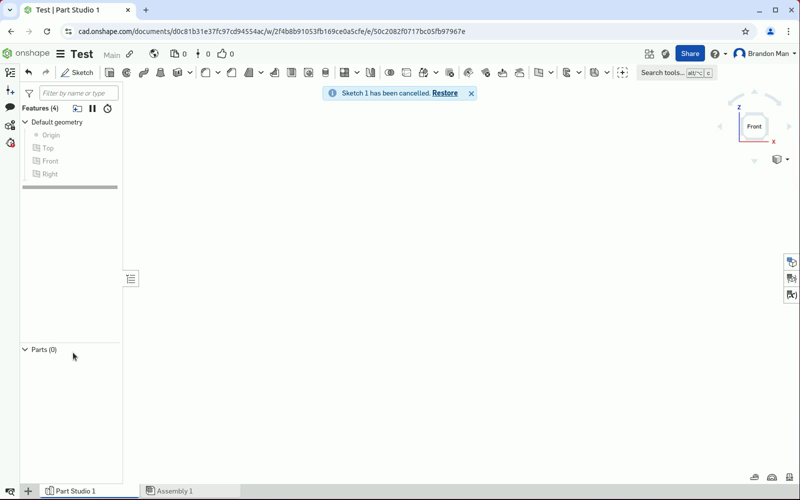
key(shift+y)
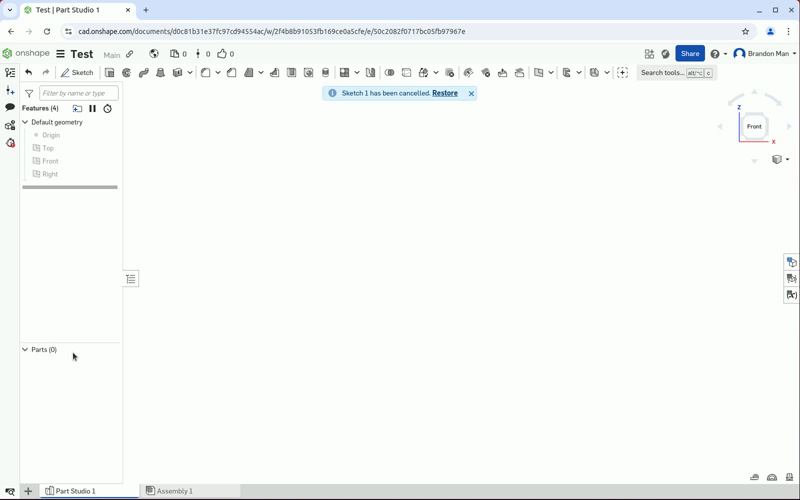
key(shift+s)
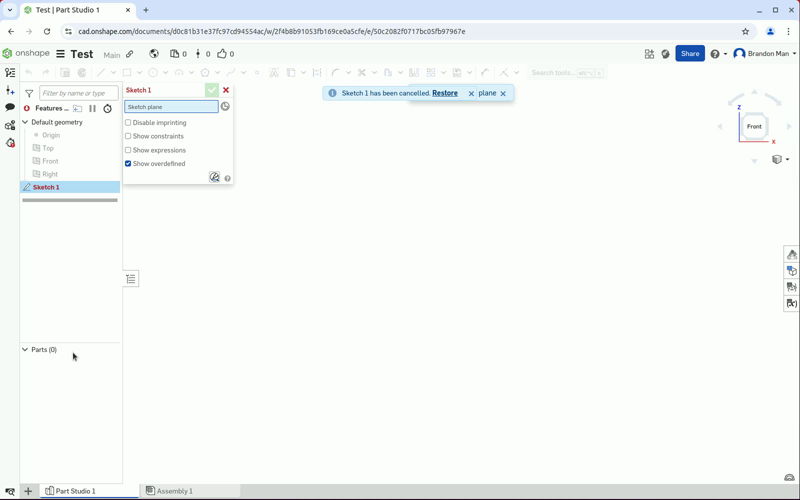
mouse_move(73, 163)
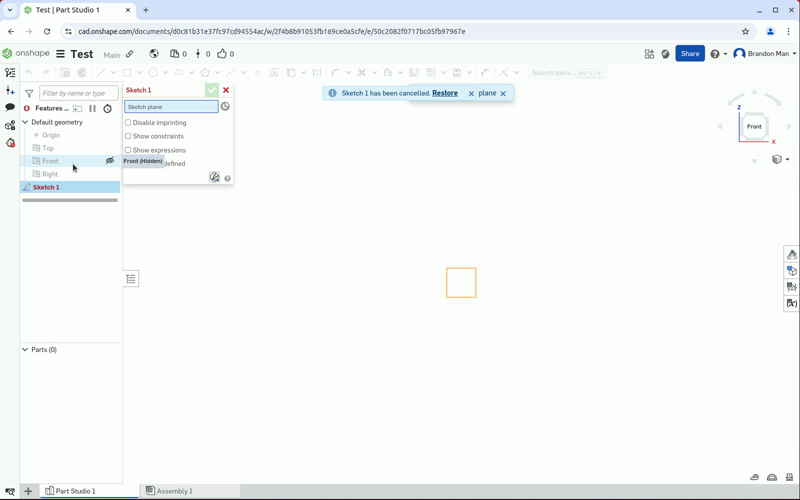
click(73, 163)
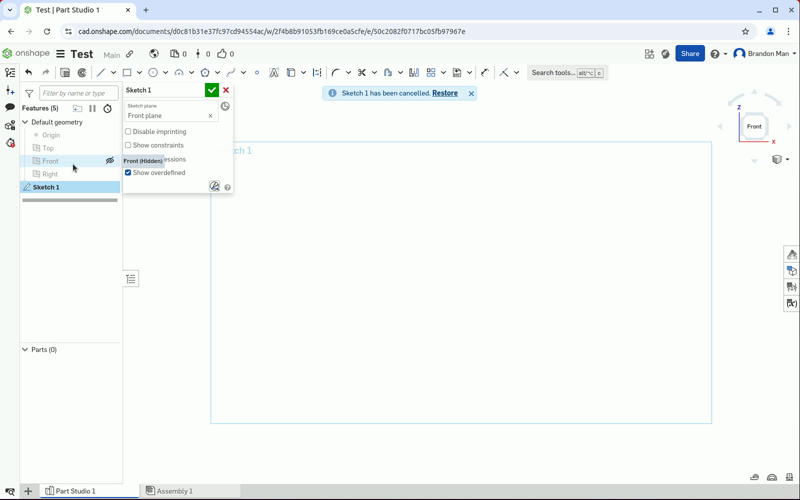
mouse_move(73, 352)
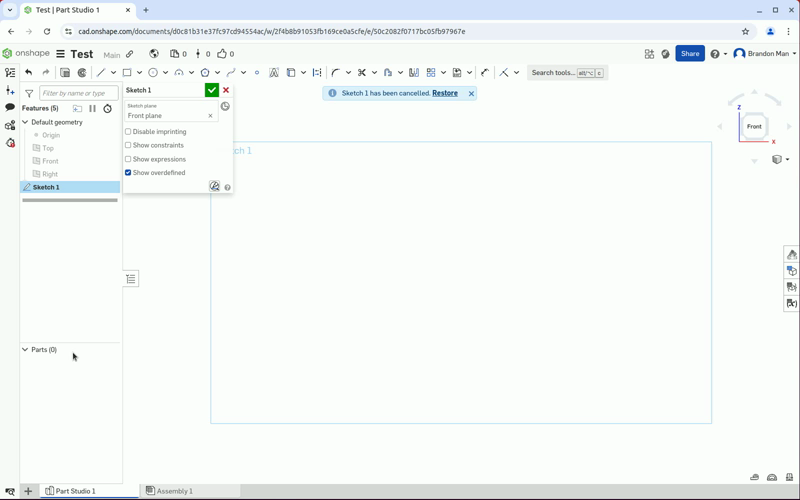
key(y)
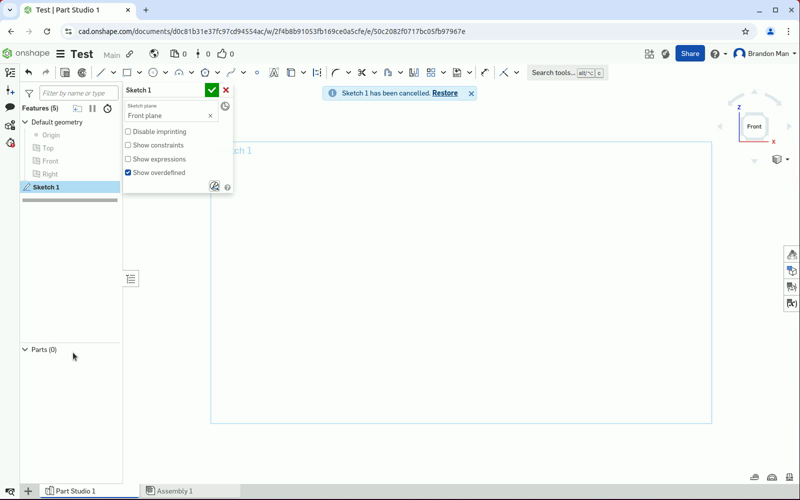
key(l)
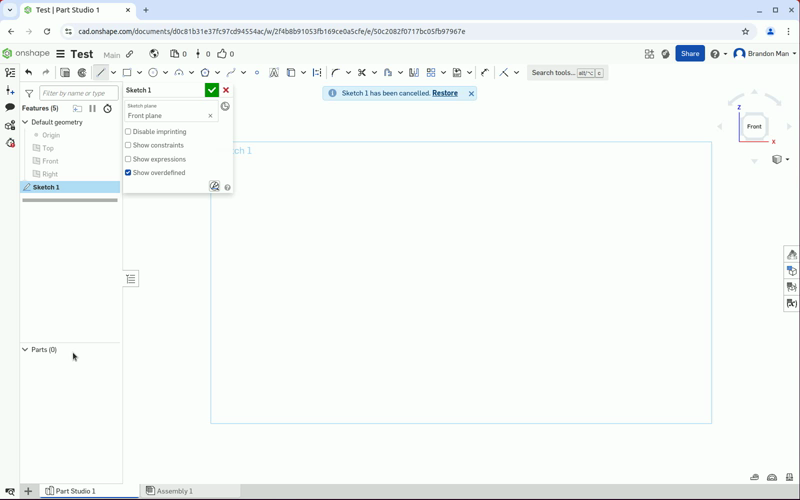
key_down(shift)
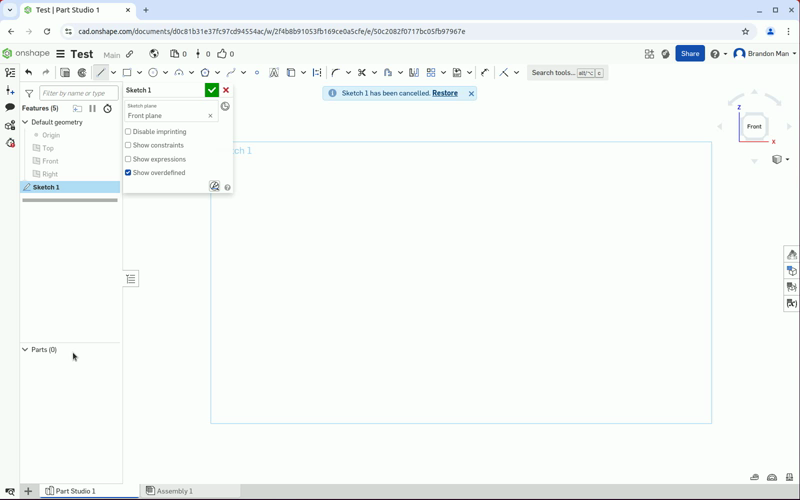
mouse_move(431, 282)
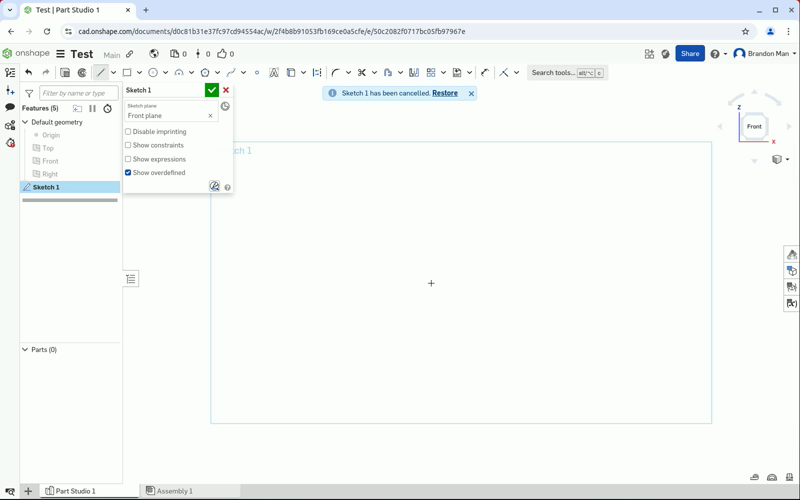
click(431, 282)
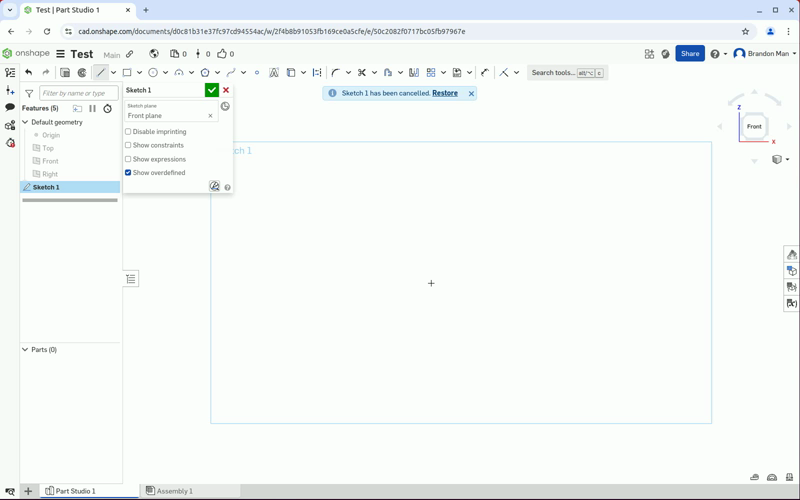
key_up(shift)
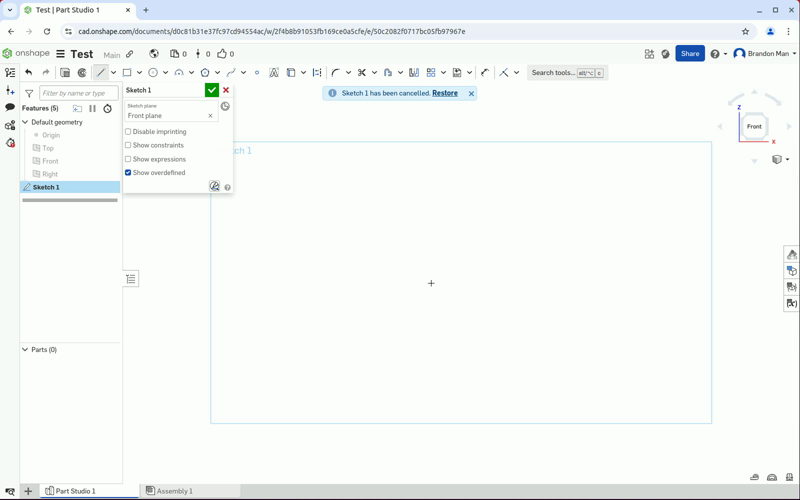
key_down(shift)
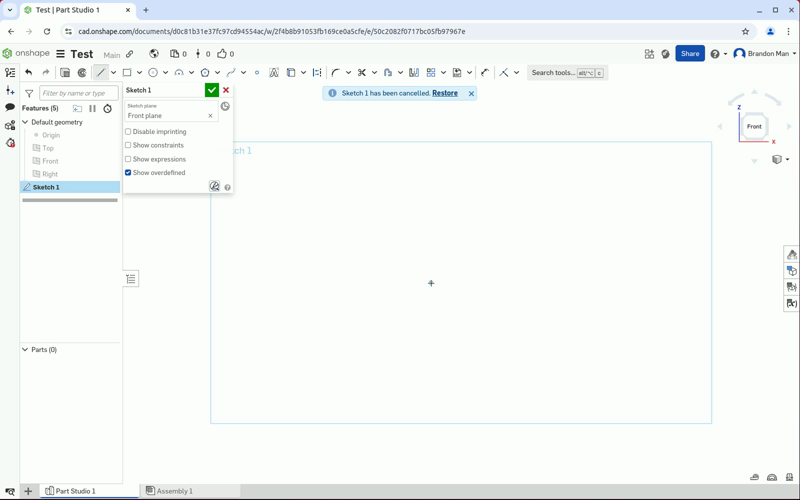
mouse_move(461, 282)
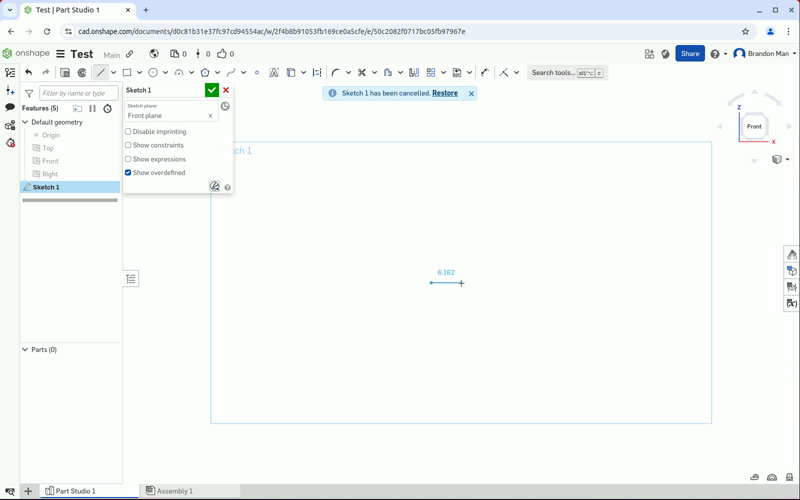
mouse_move(490, 282)
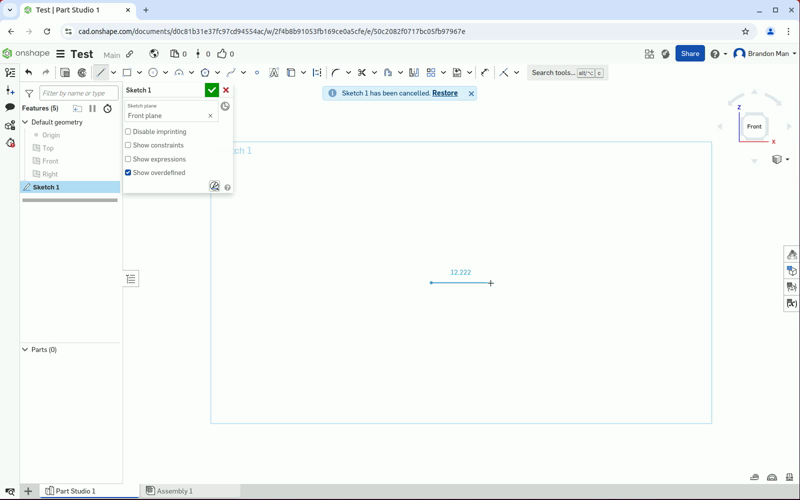
click(490, 282)
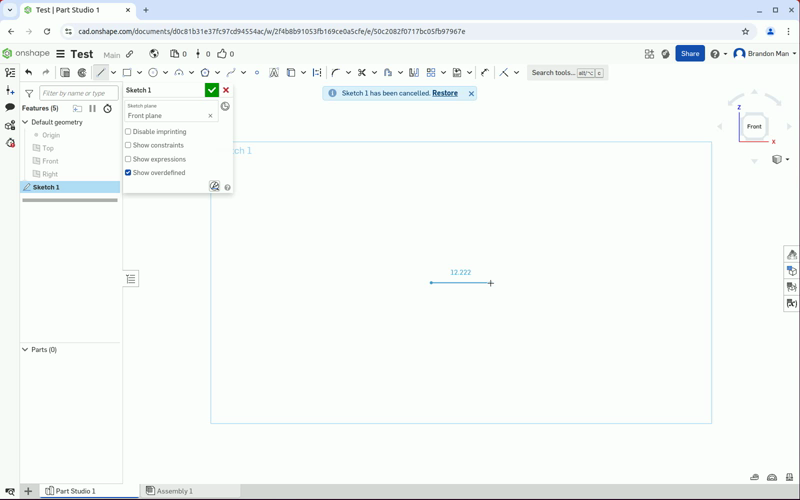
key_up(shift)
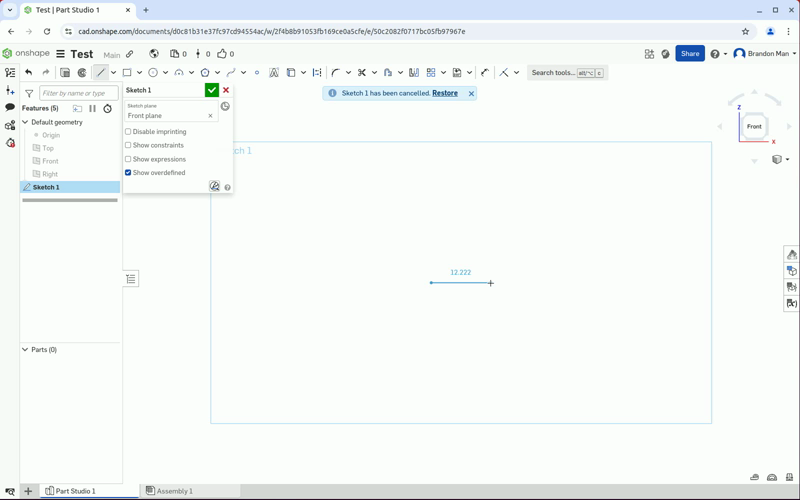
key_down(shift)
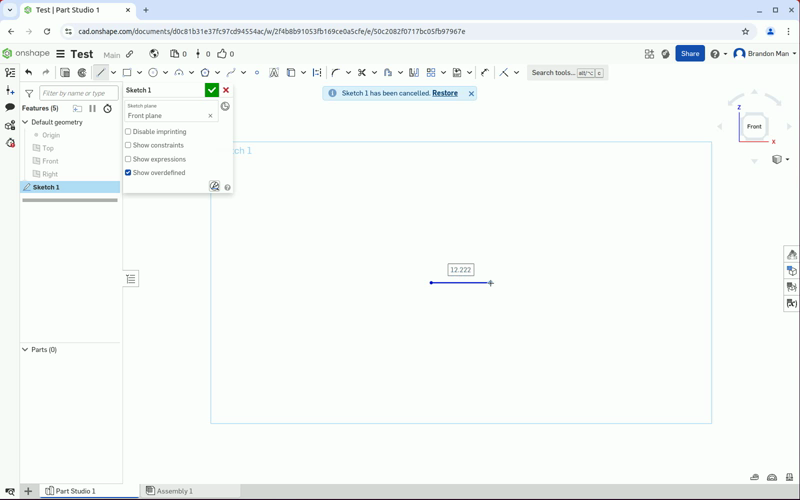
mouse_move(490, 199)
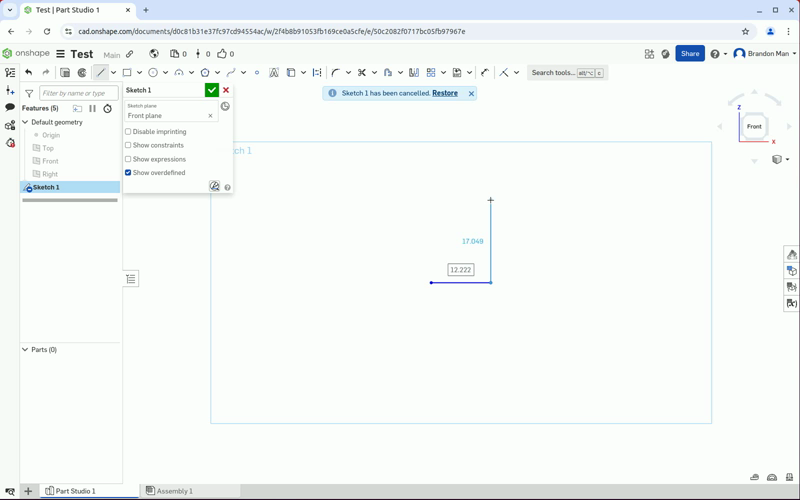
click(490, 199)
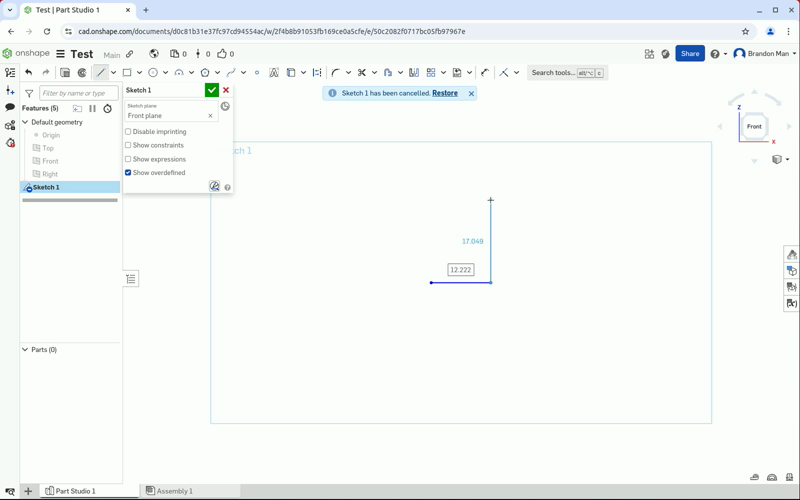
key_up(shift)
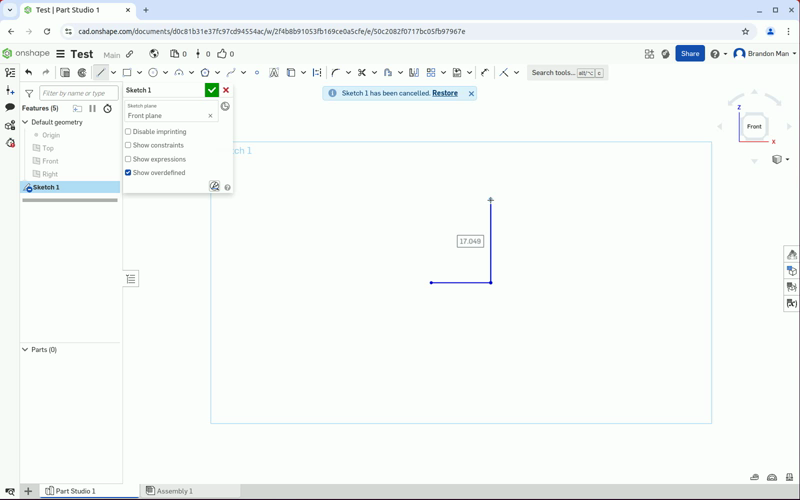
key_down(shift)
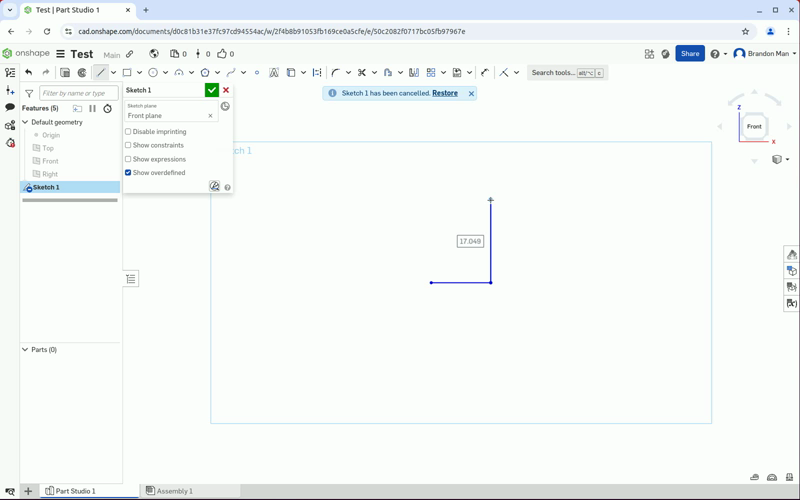
mouse_move(520, 199)
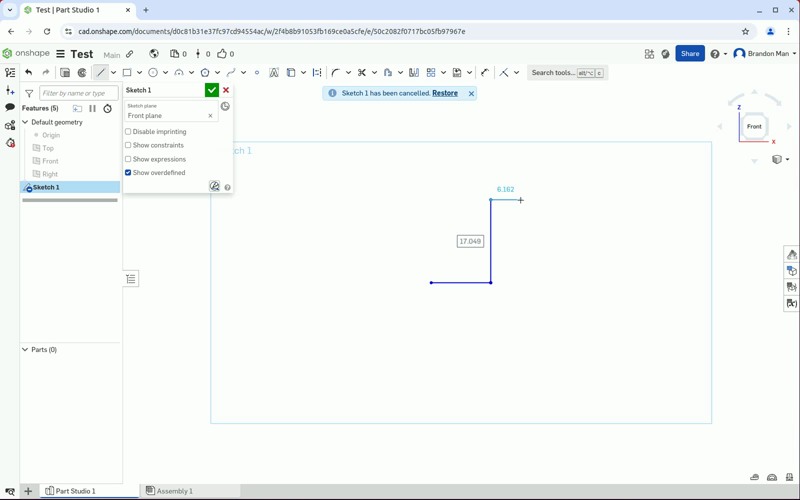
mouse_move(431, 199)
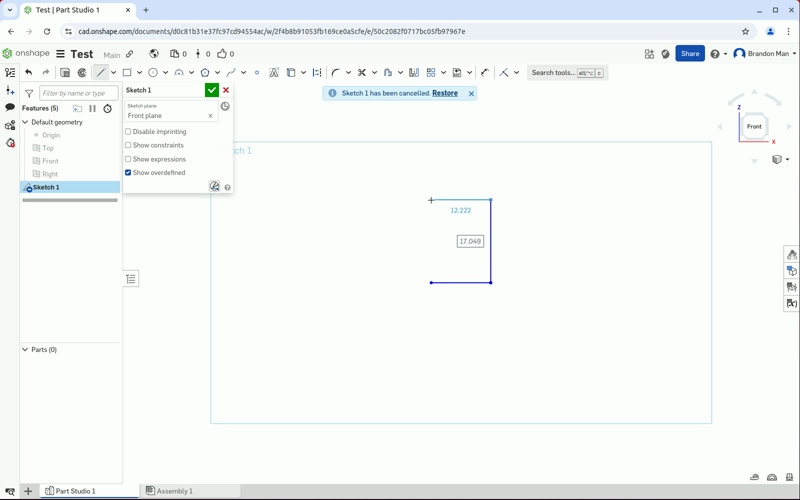
click(431, 199)
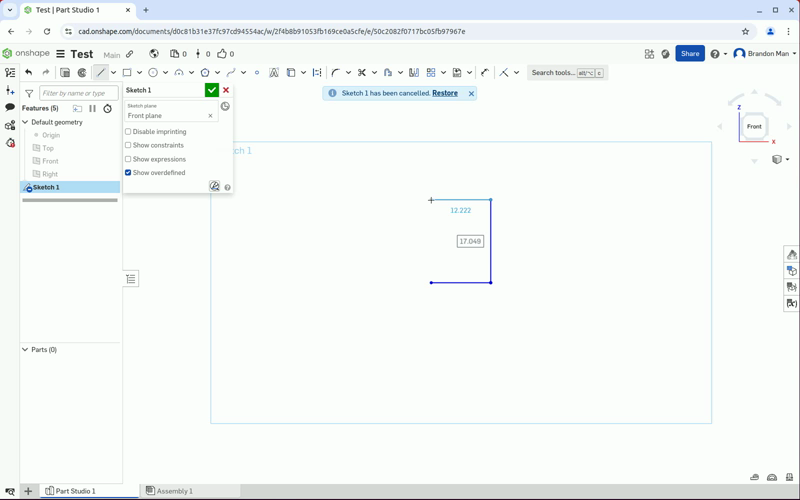
key_up(shift)
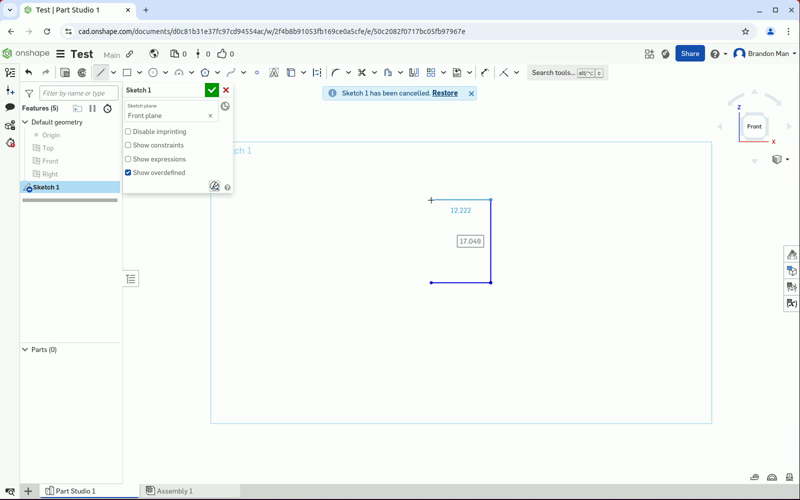
key_down(shift)
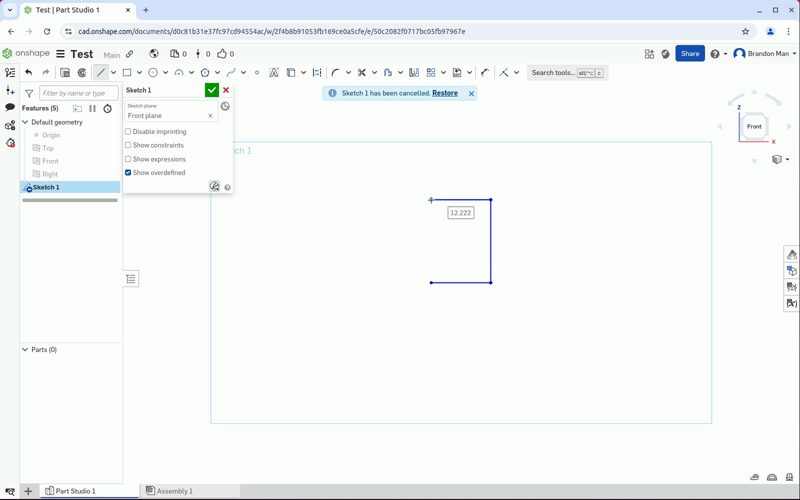
mouse_move(431, 282)
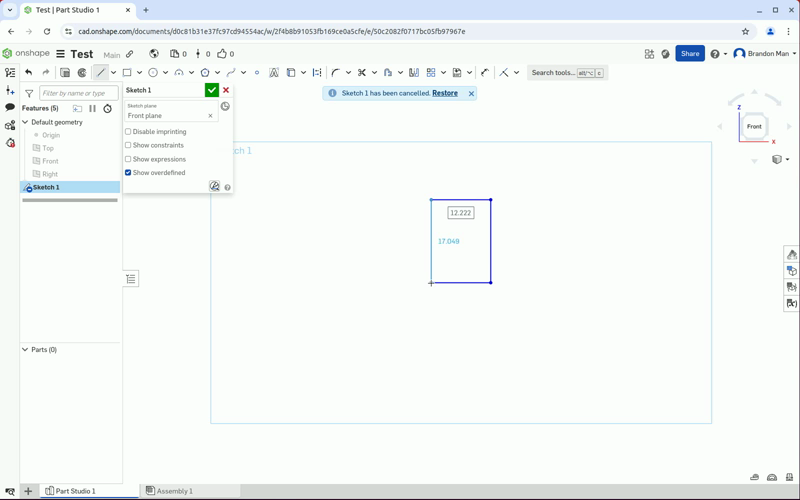
key_up(shift)
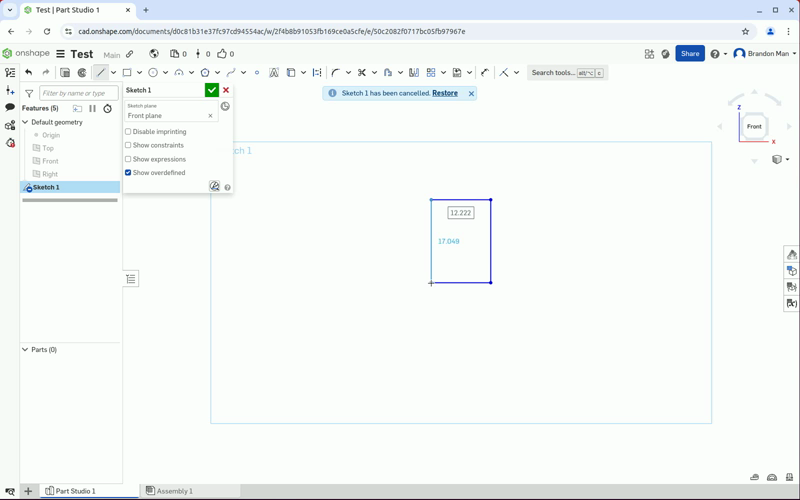
click(431, 282)
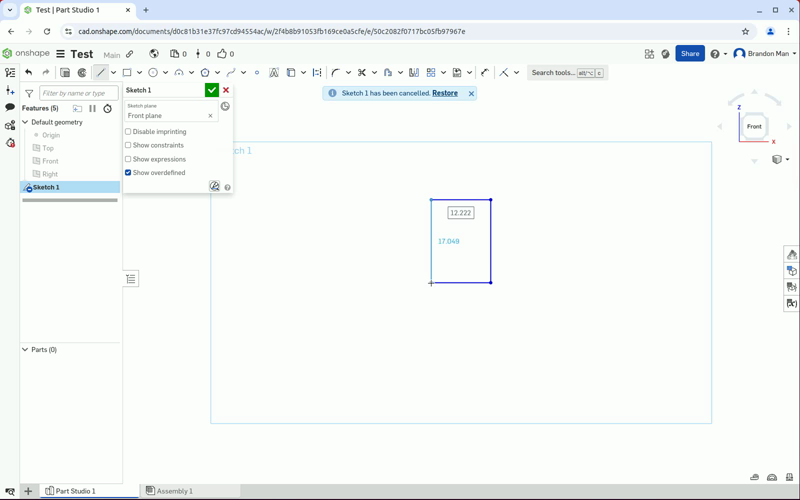
key(esc)
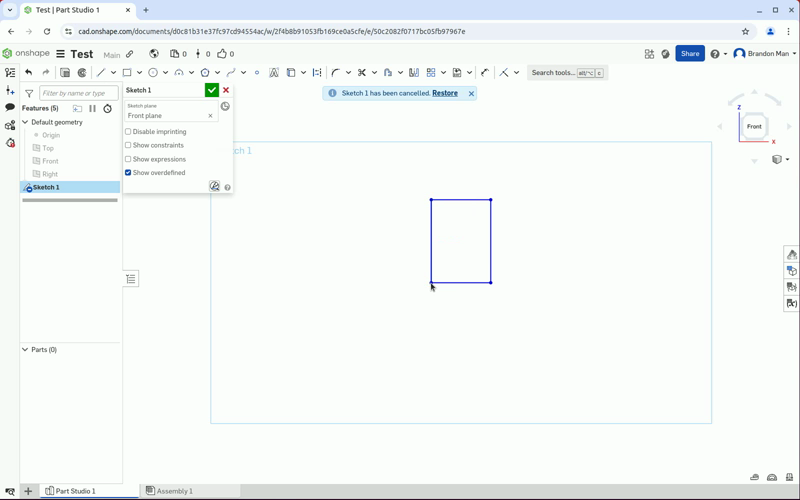
mouse_move(462, 224)
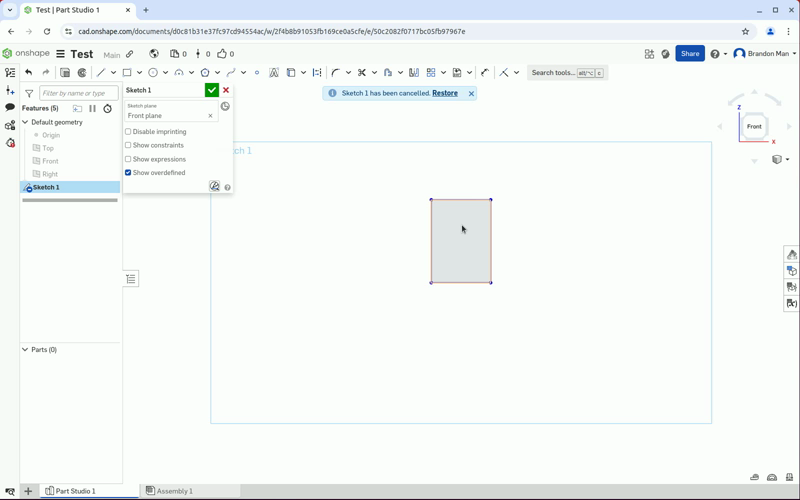
click(462, 224)
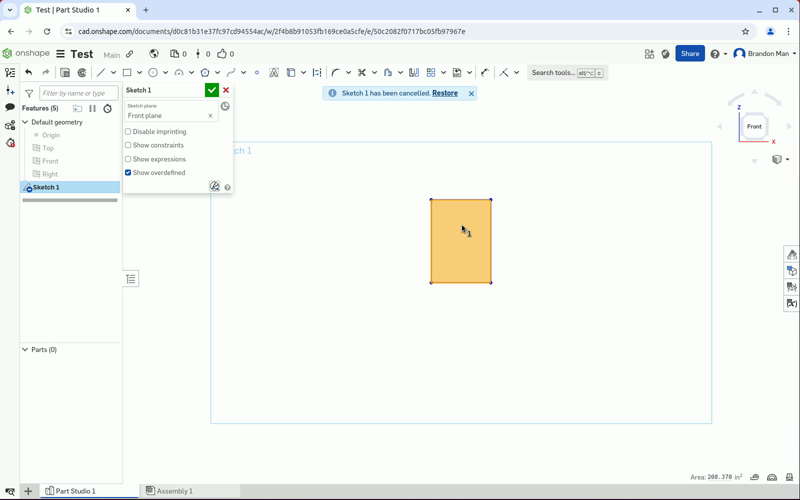
mouse_move(73, 352)
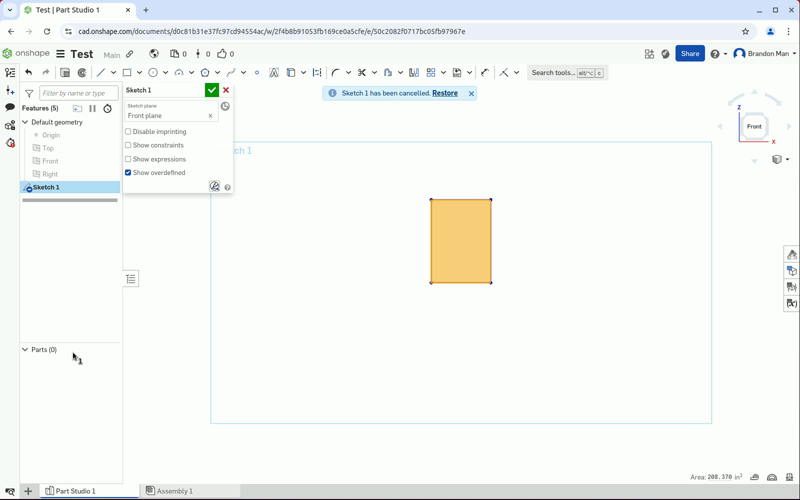
key(shift+y)
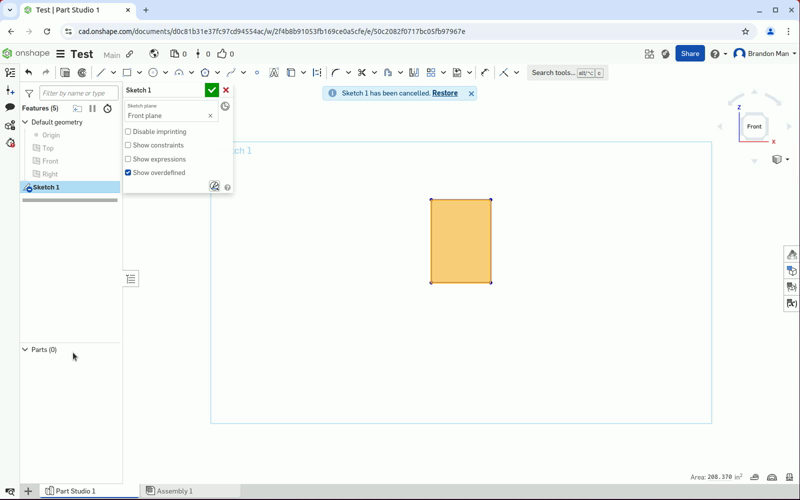
key(shift+e)
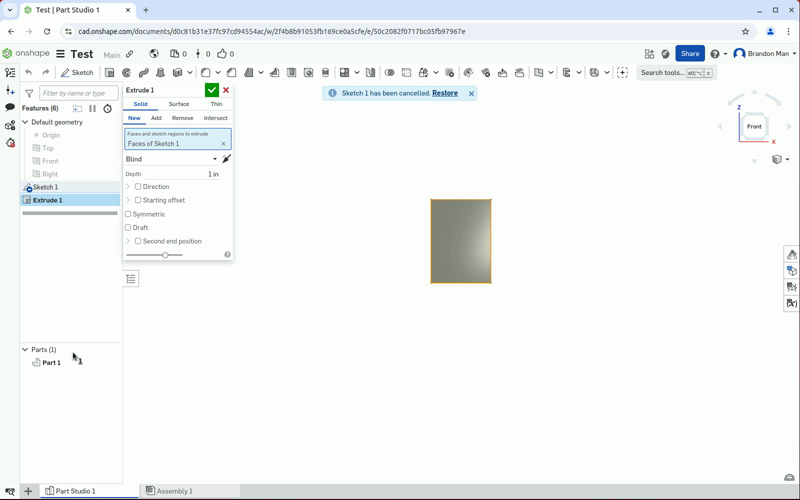
mouse_move(143, 106)
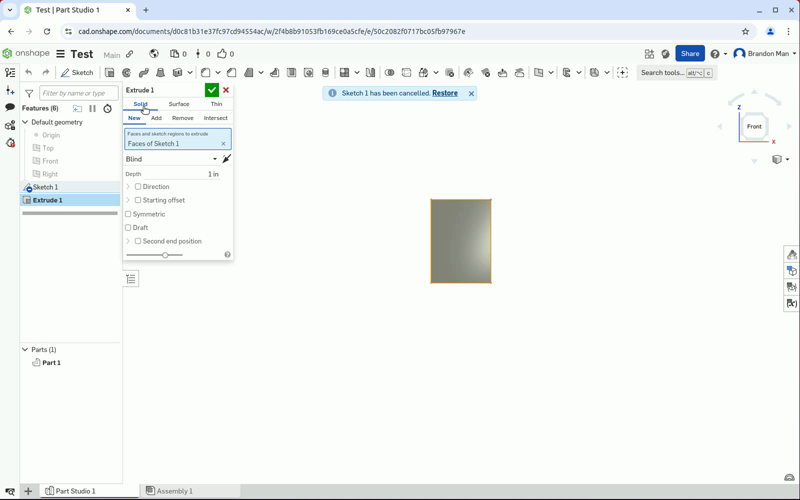
click(143, 106)
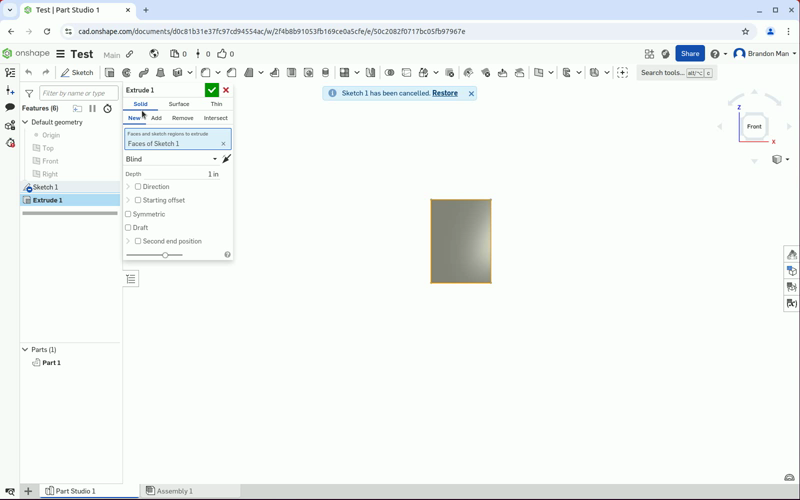
mouse_move(137, 120)
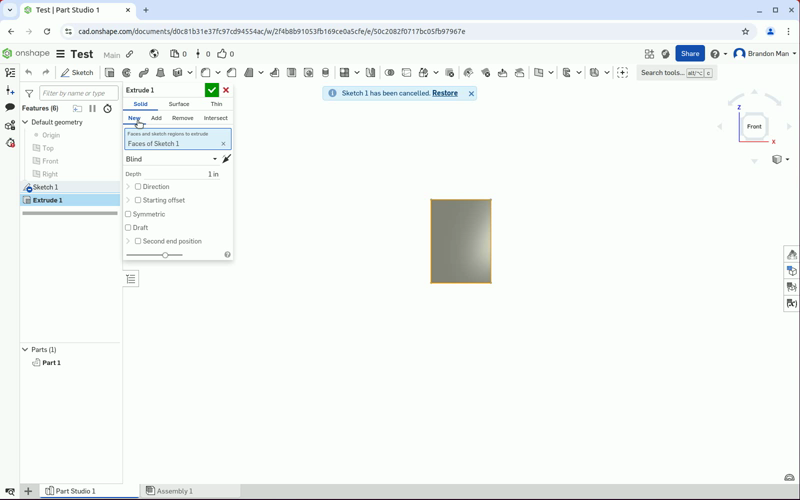
click(137, 120)
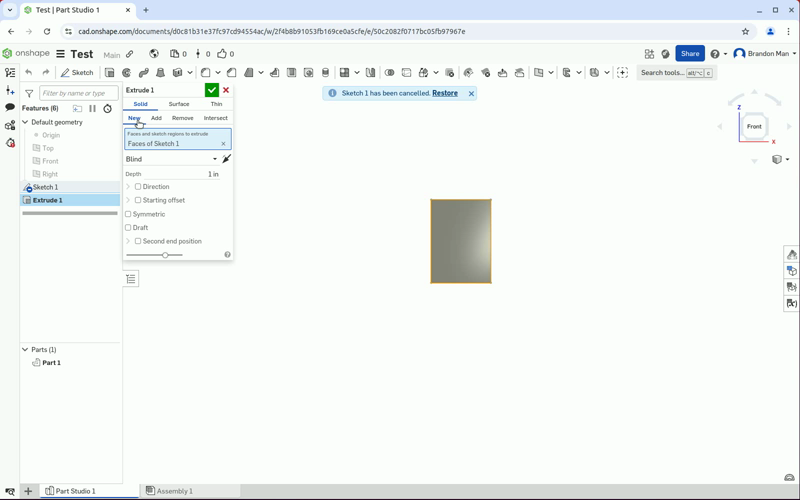
key(tab, 4)
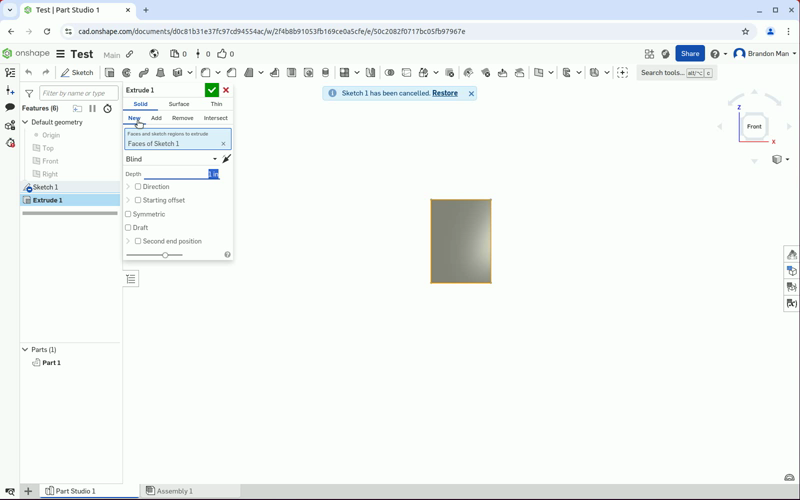
text(23.108)
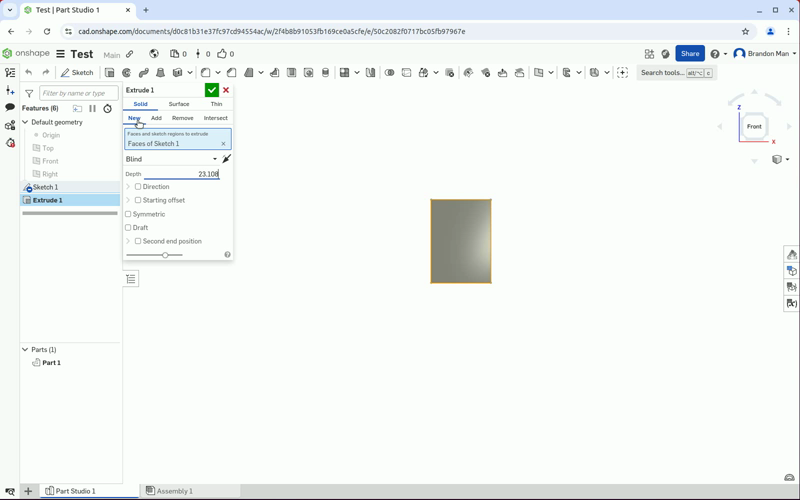
key(tab, 3)
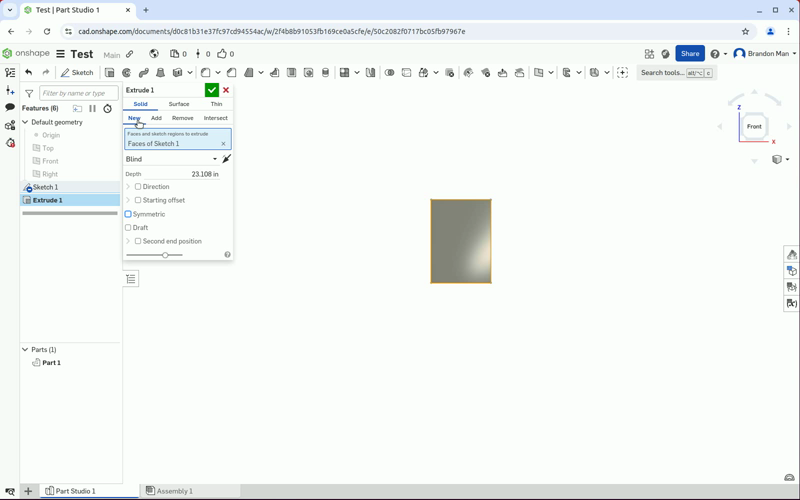
key(space)
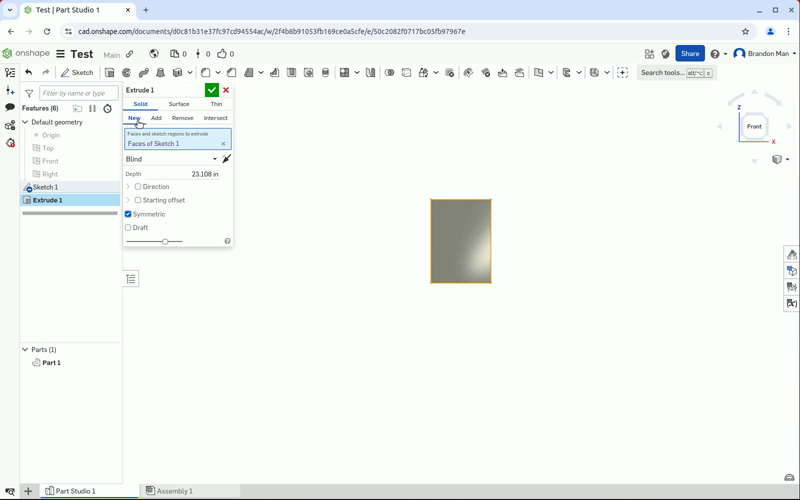
key(enter)
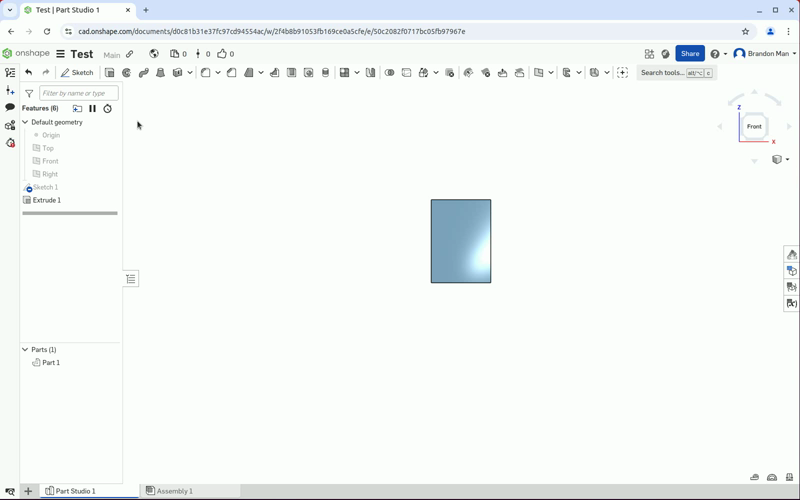
key(shift+h)
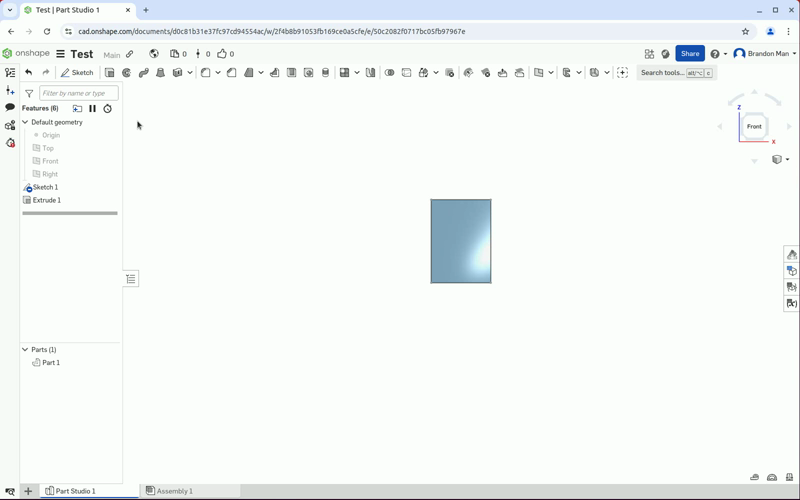
key(shift+h)
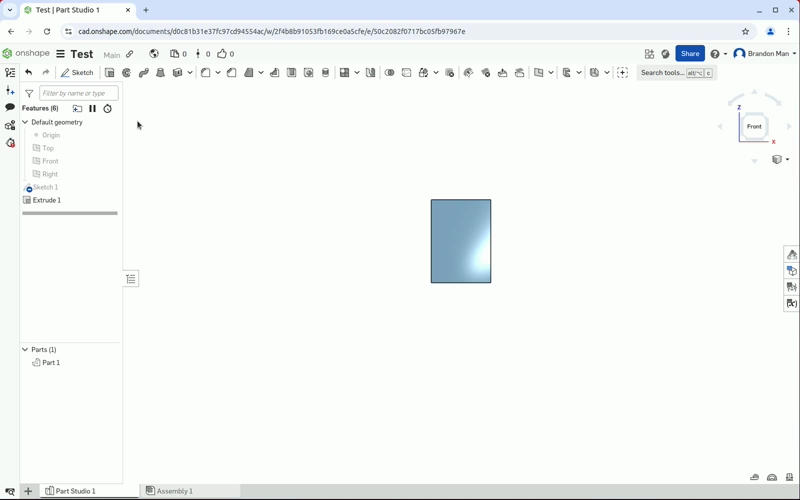
mouse_move(73, 189)
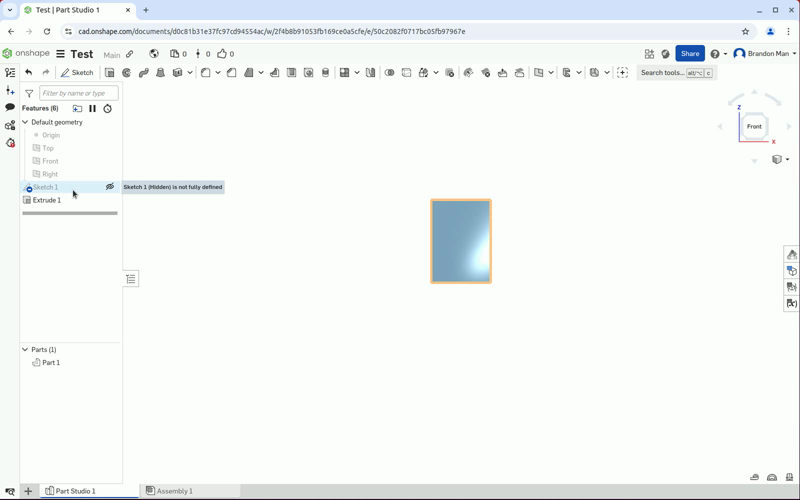
click(73, 189)
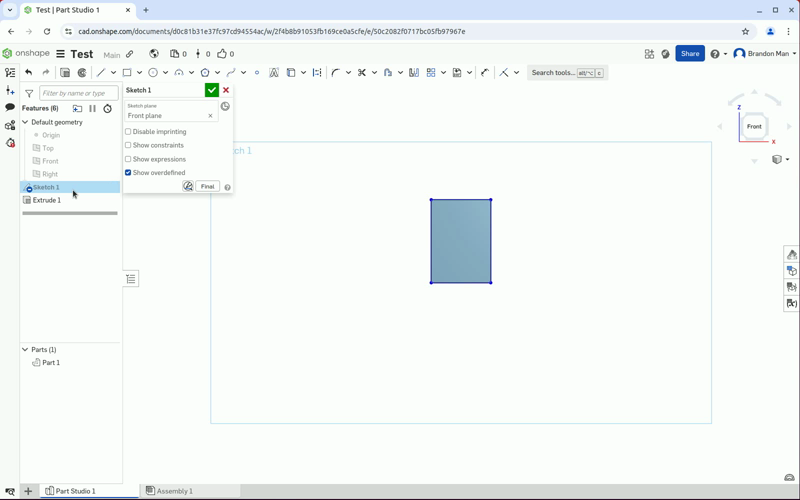
mouse_move(229, 92)
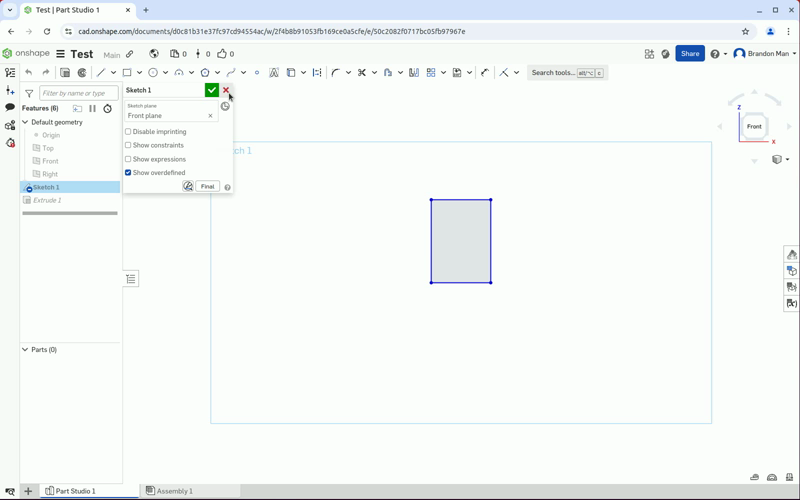
click(229, 92)
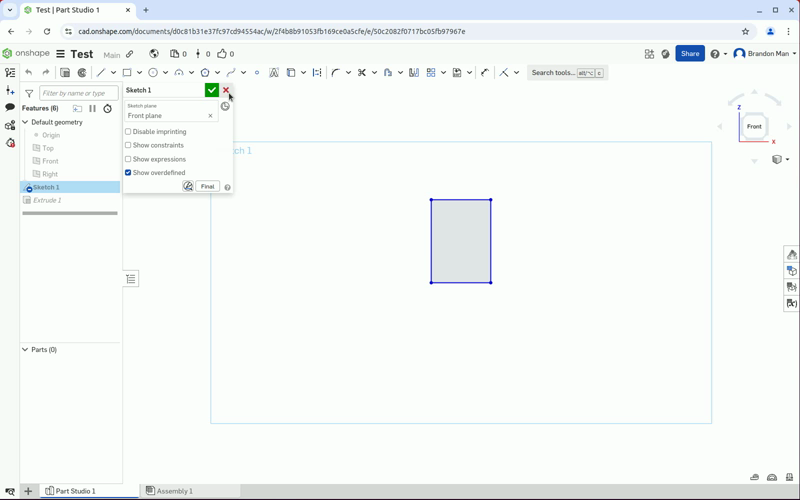
key(shift+s)
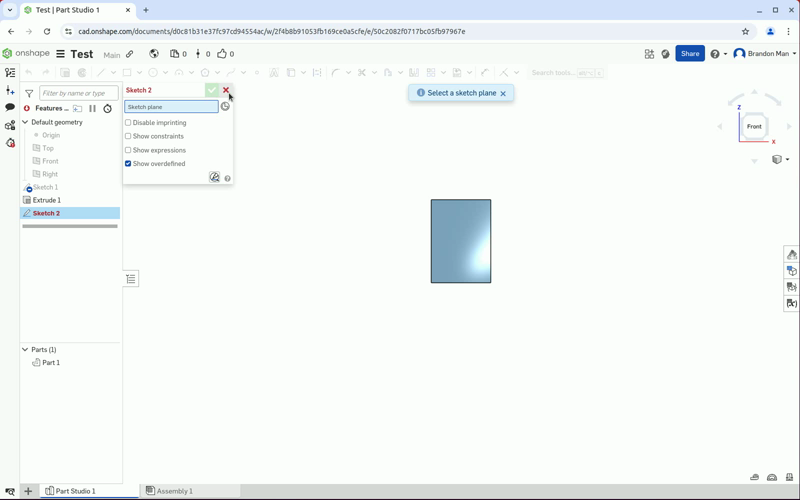
mouse_move(73, 163)
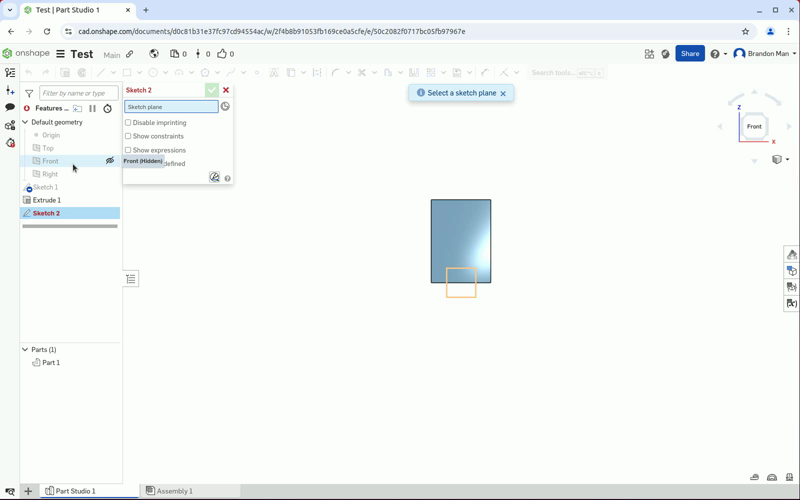
click(73, 163)
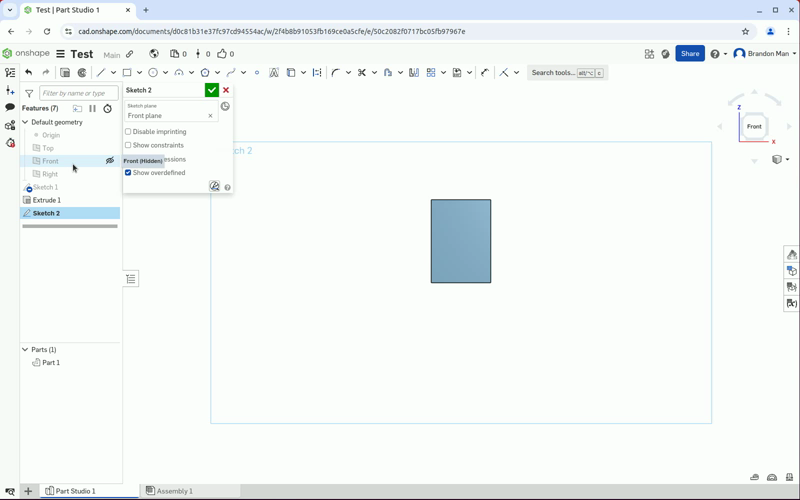
mouse_move(73, 352)
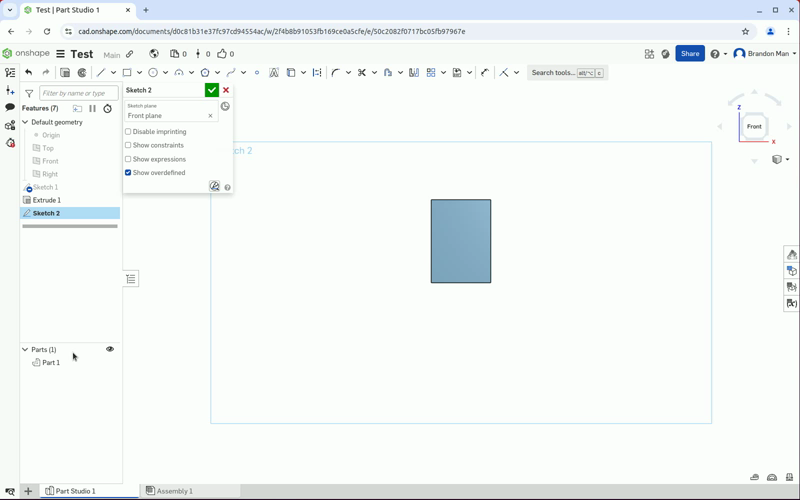
key(y)
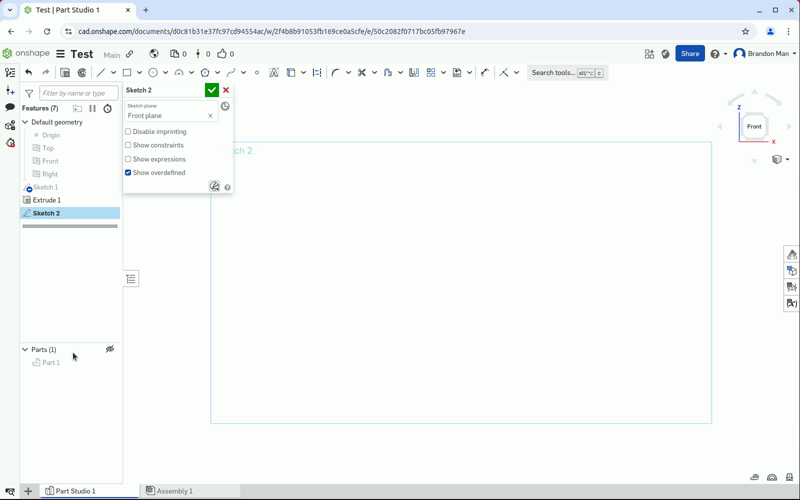
key(l)
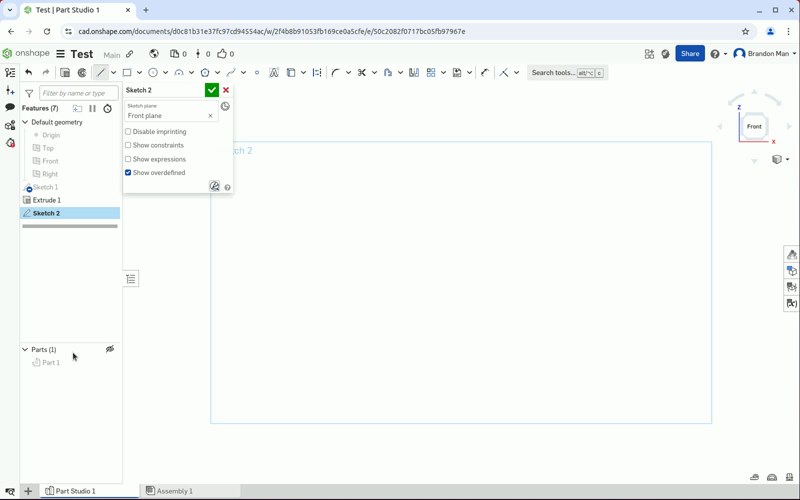
key_down(shift)
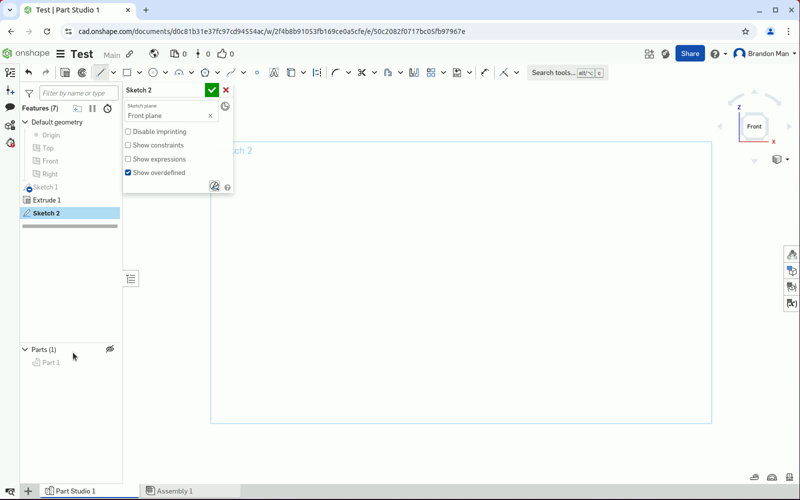
mouse_move(431, 199)
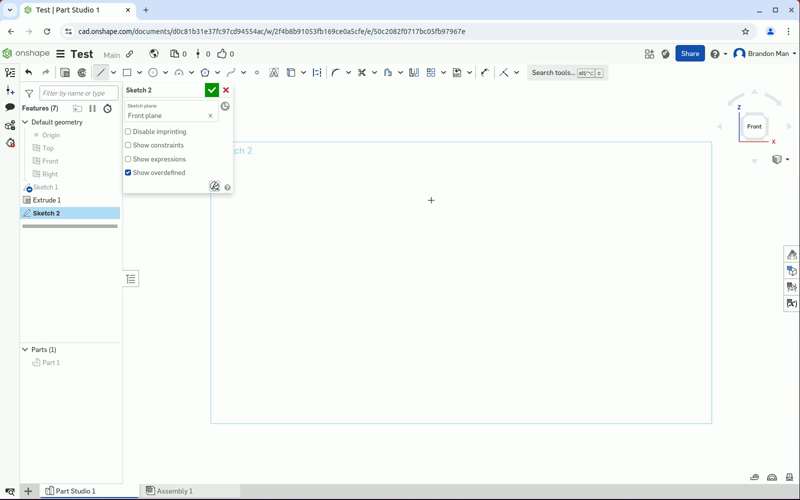
click(431, 199)
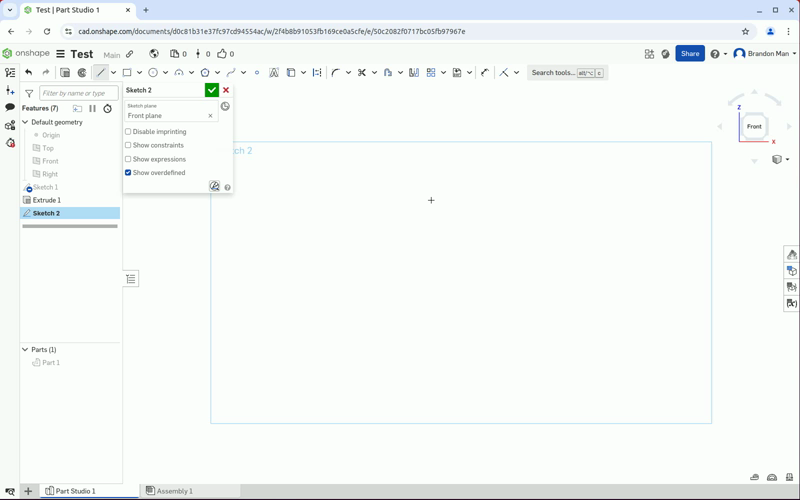
key_up(shift)
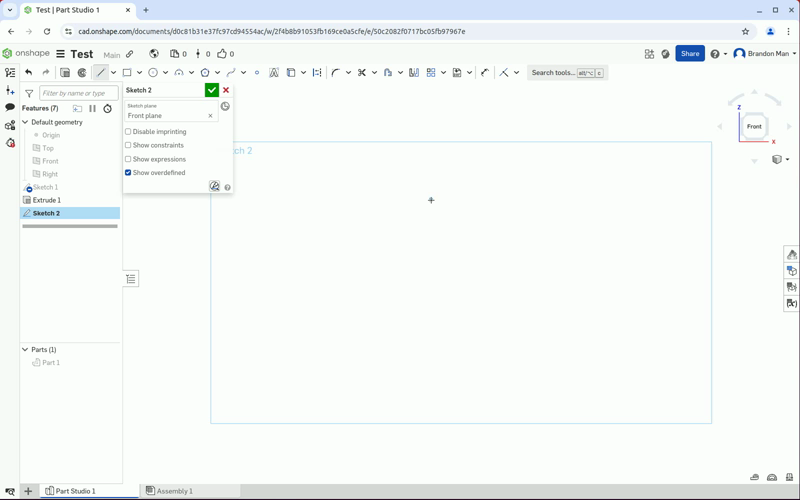
key_down(shift)
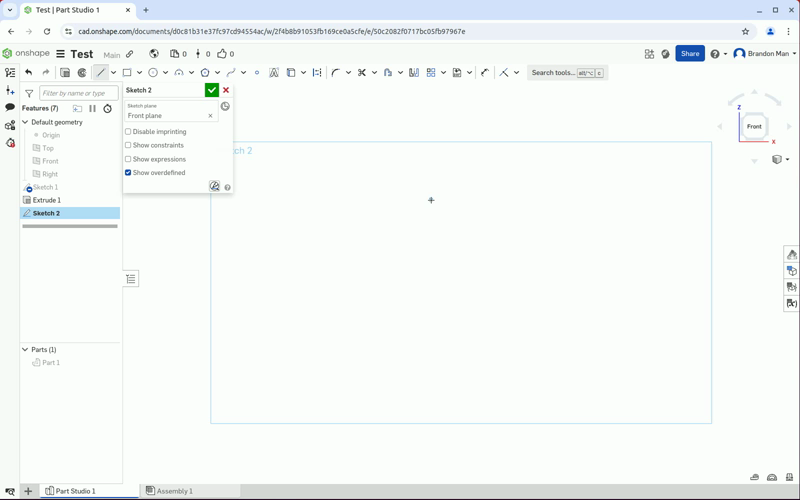
mouse_move(461, 199)
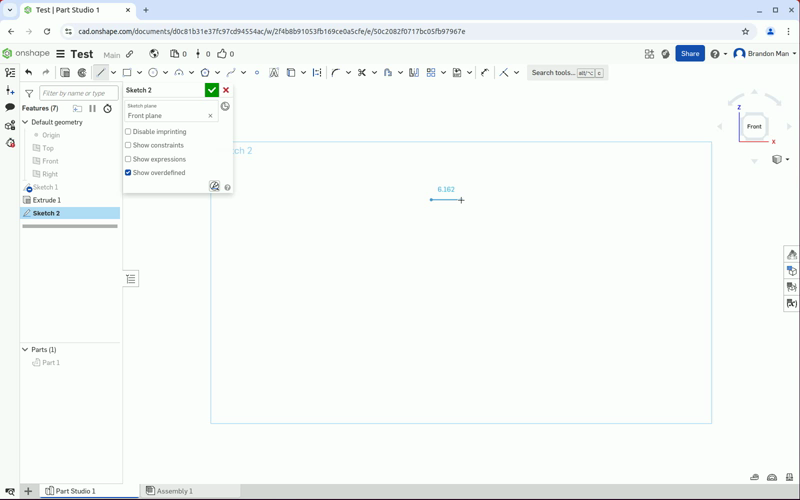
mouse_move(490, 199)
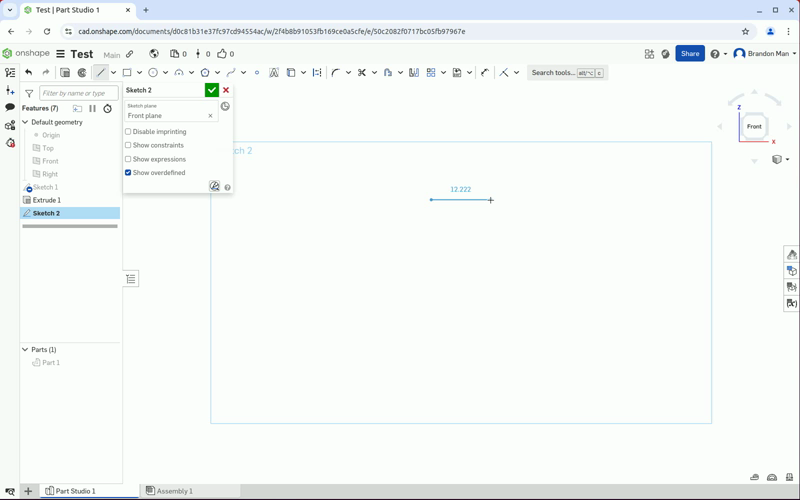
click(490, 199)
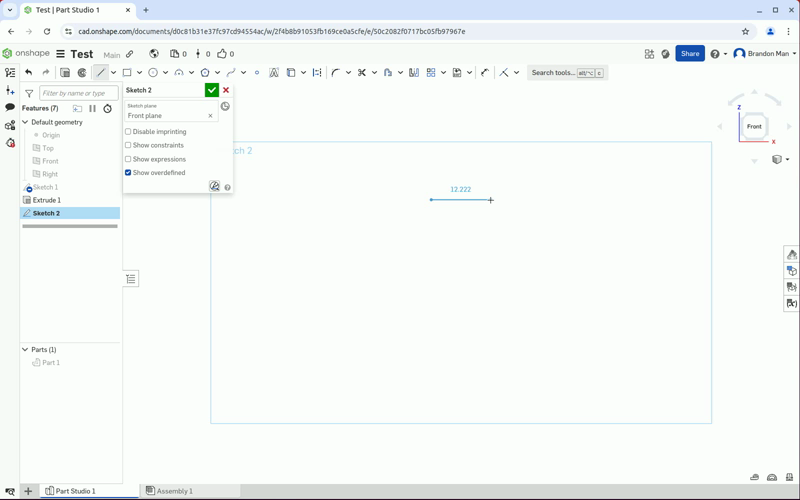
key_up(shift)
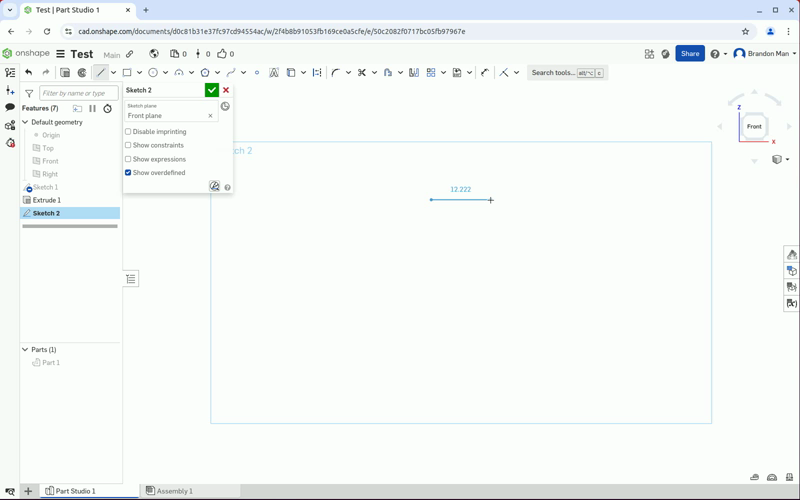
key_down(shift)
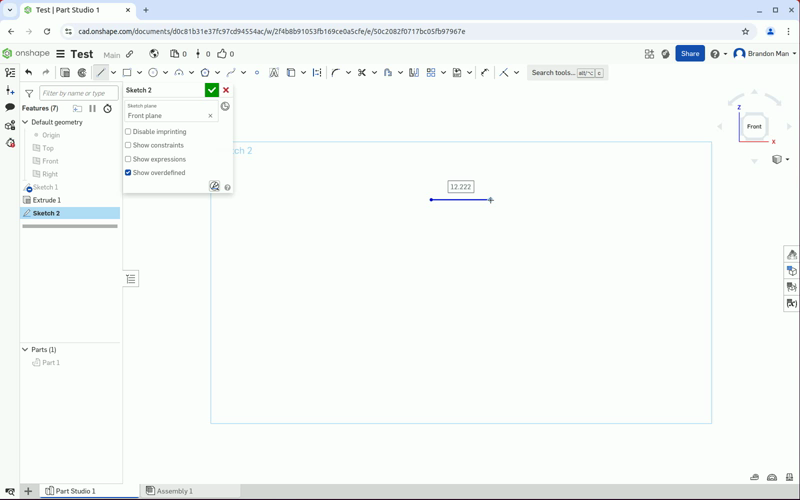
mouse_move(520, 199)
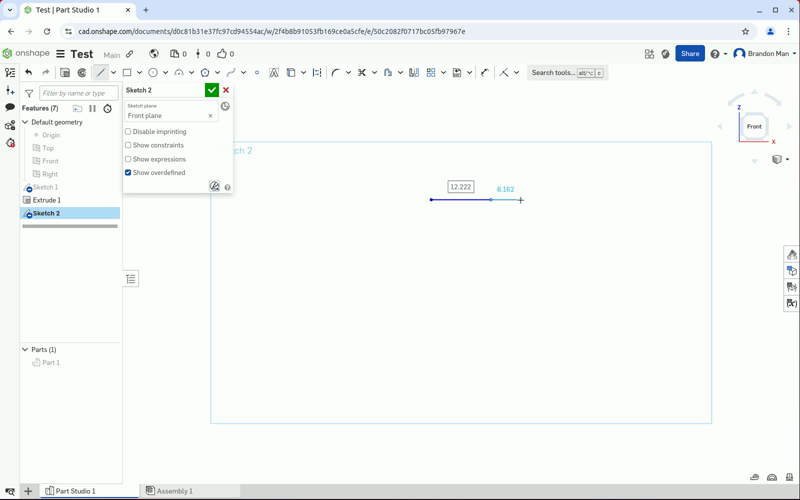
mouse_move(461, 169)
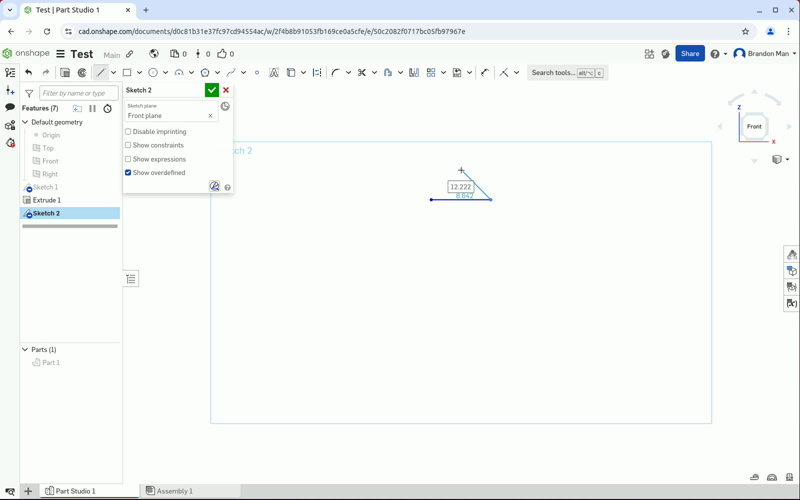
click(461, 169)
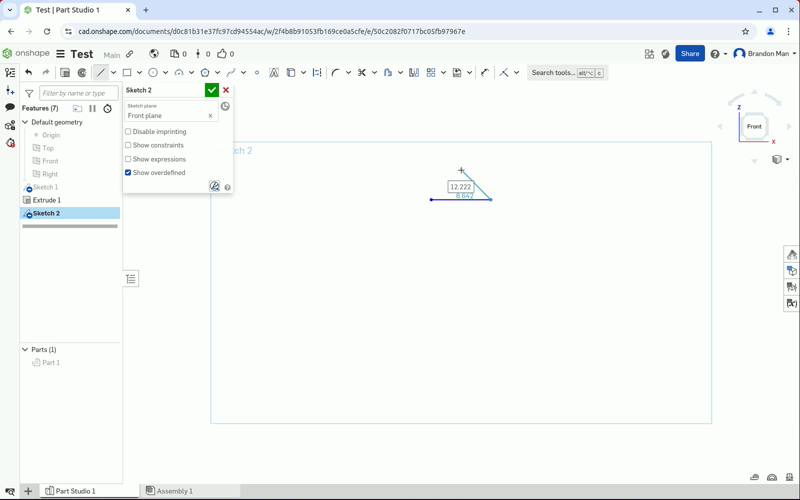
key_up(shift)
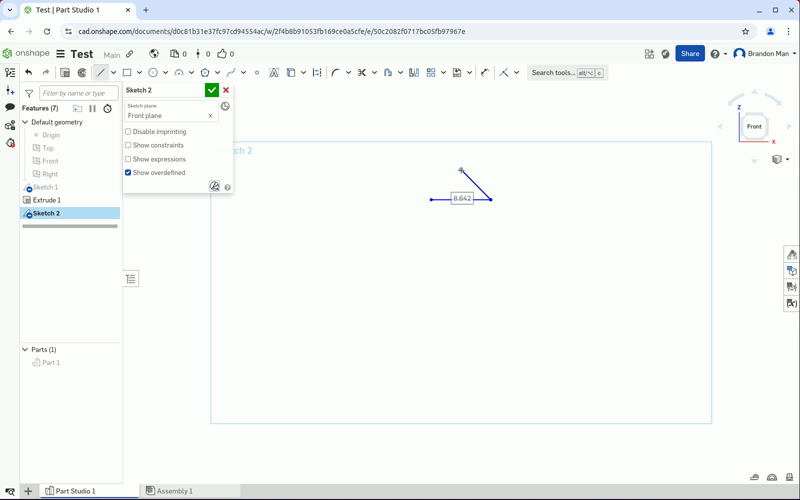
mouse_move(491, 169)
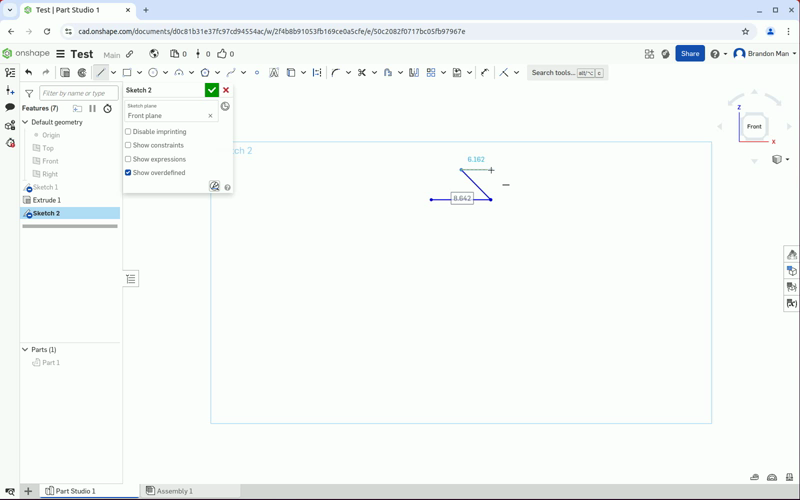
key_down(shift)
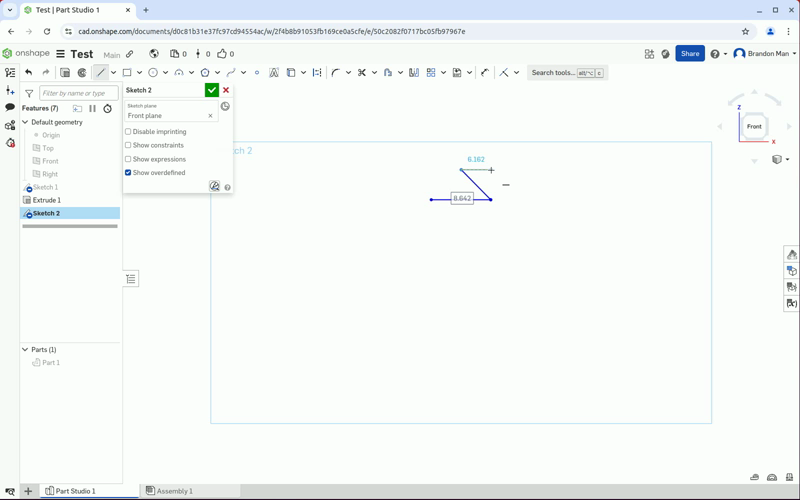
mouse_move(431, 199)
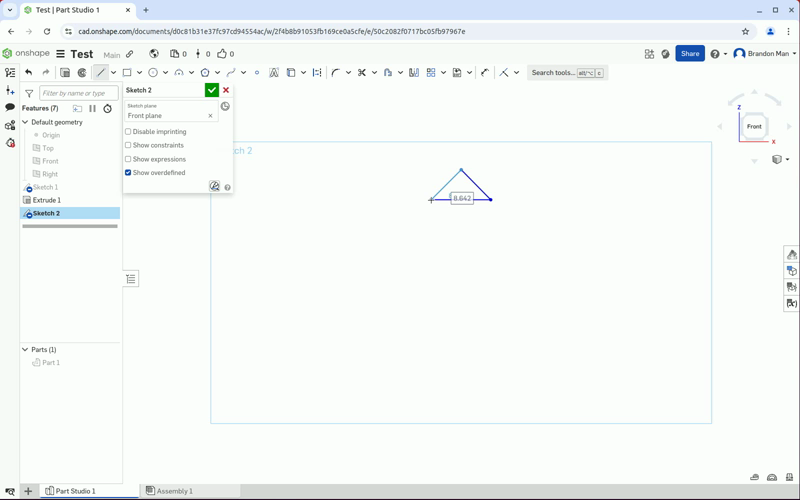
key_up(shift)
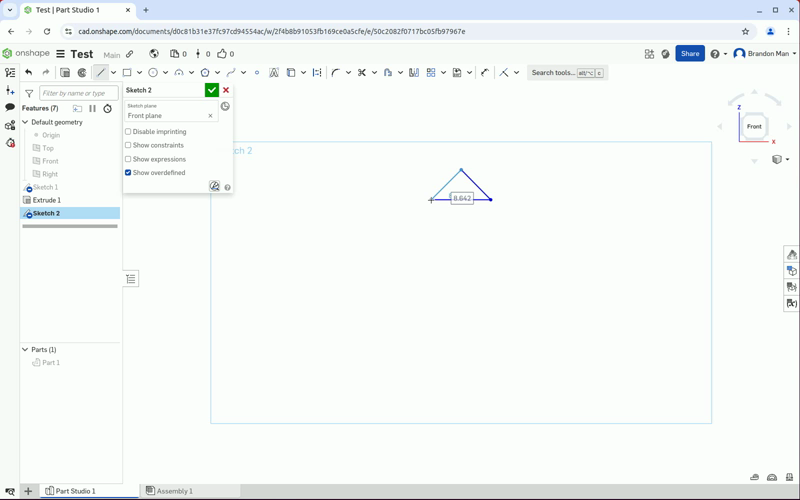
click(431, 199)
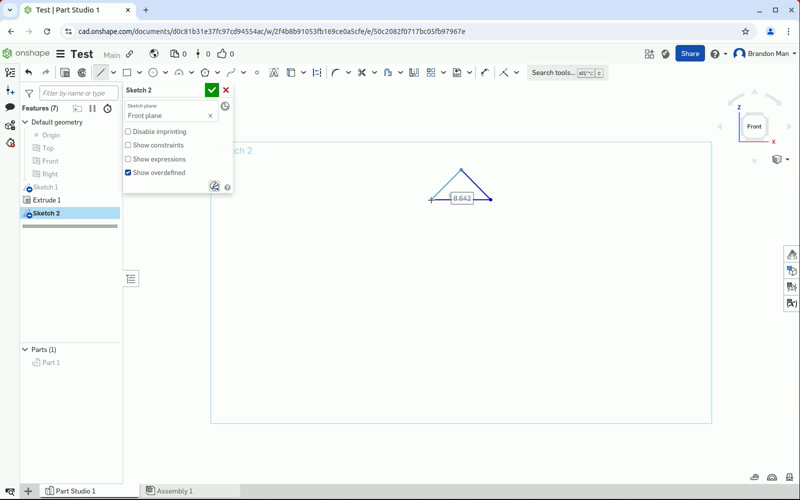
key(esc)
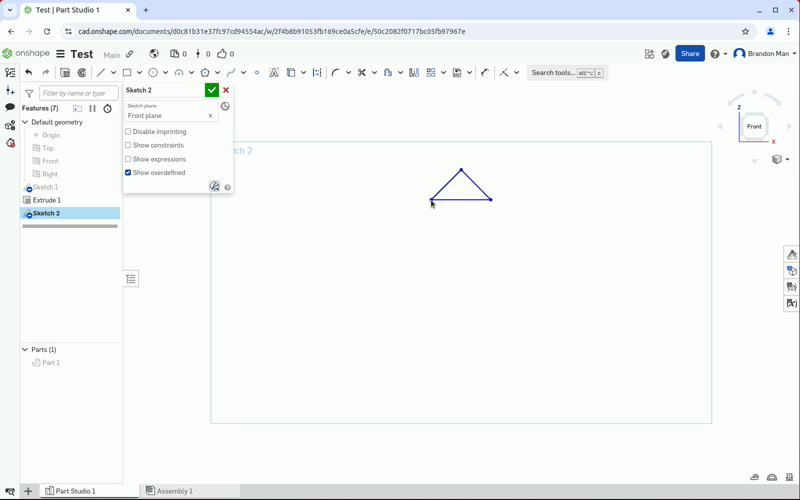
mouse_move(463, 191)
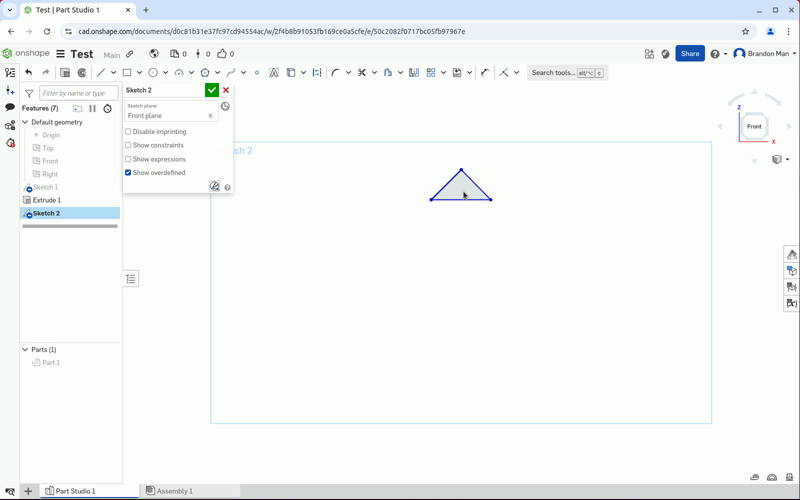
scroll(6)
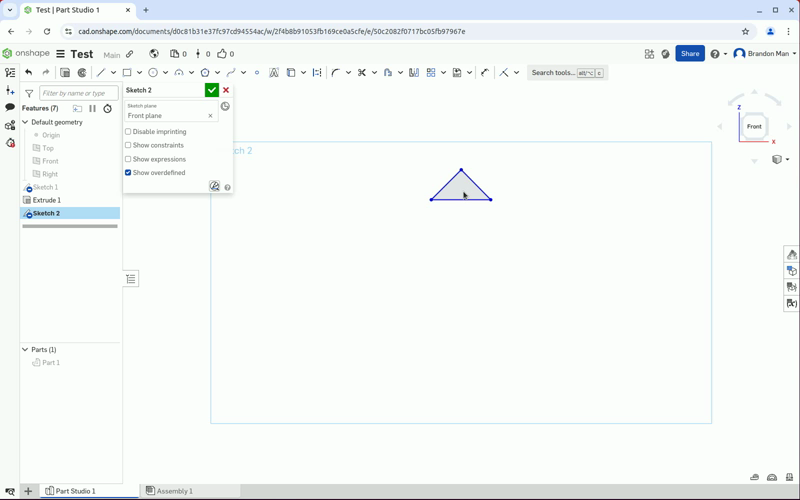
scroll(6)
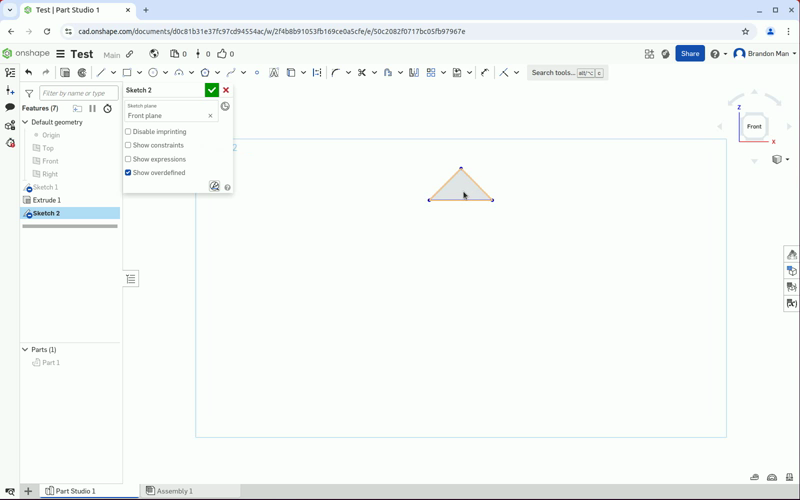
scroll(6)
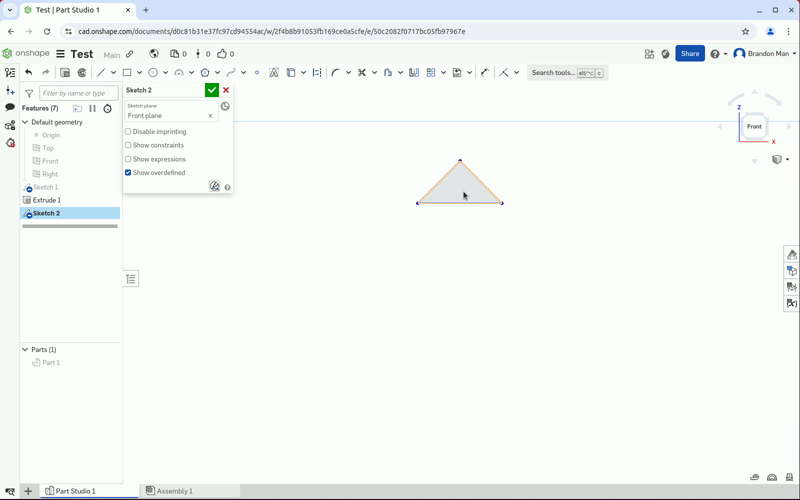
scroll(6)
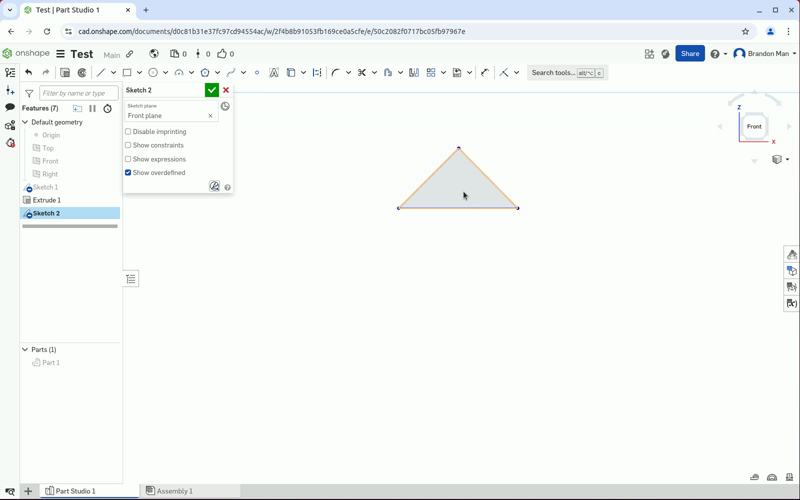
scroll(6)
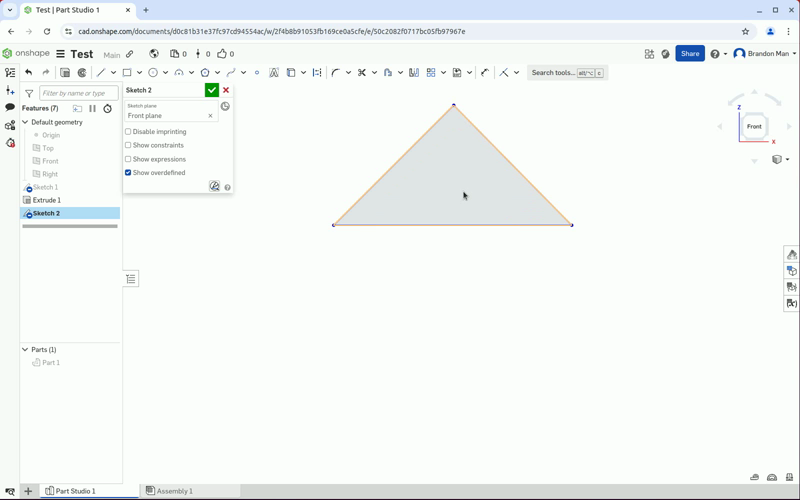
scroll(6)
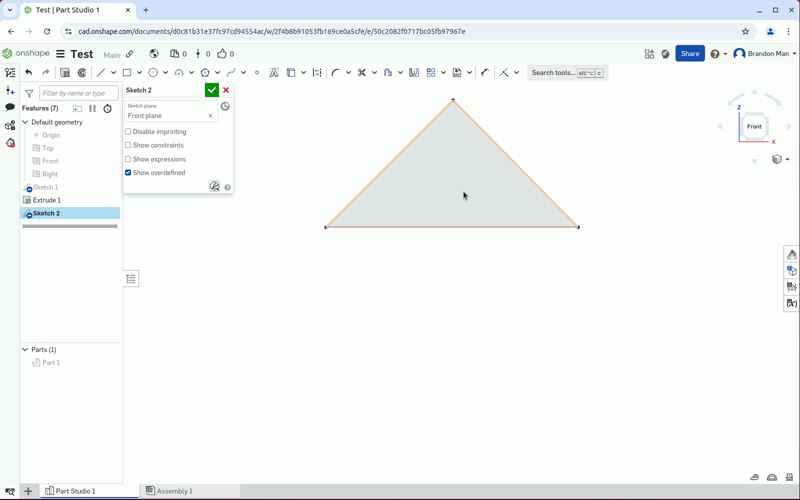
scroll(6)
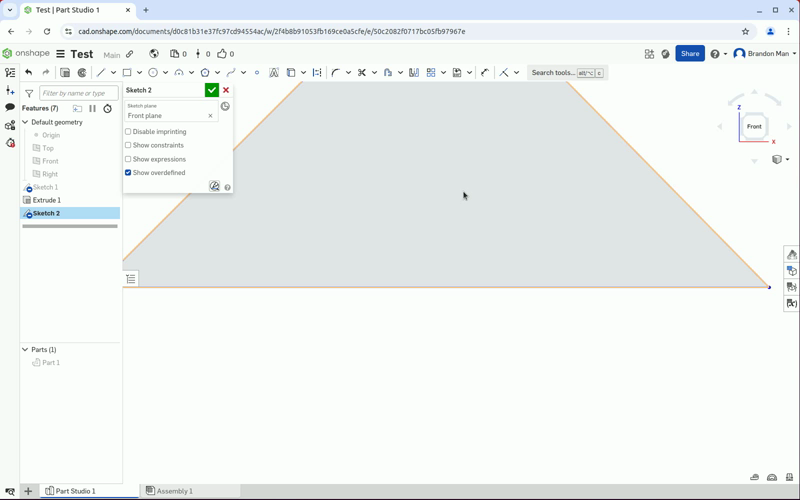
click(463, 191)
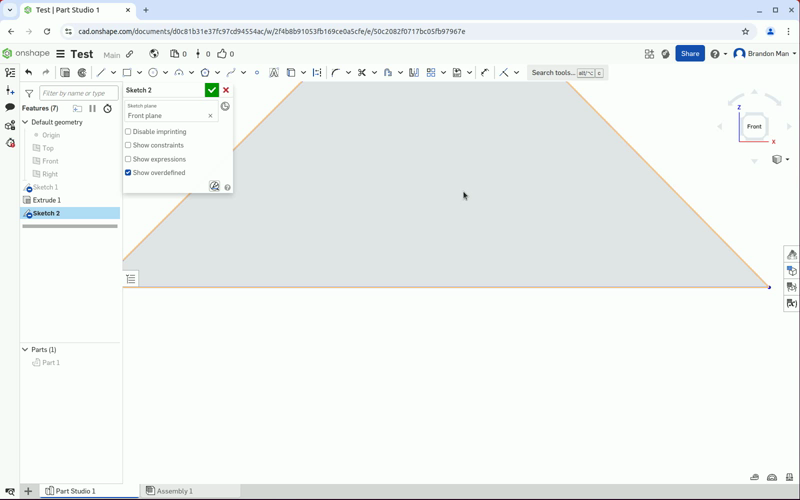
scroll(-6)
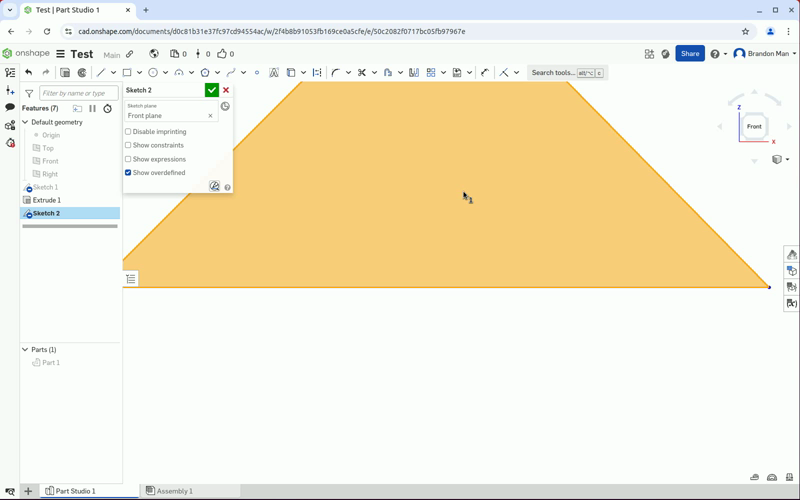
scroll(-6)
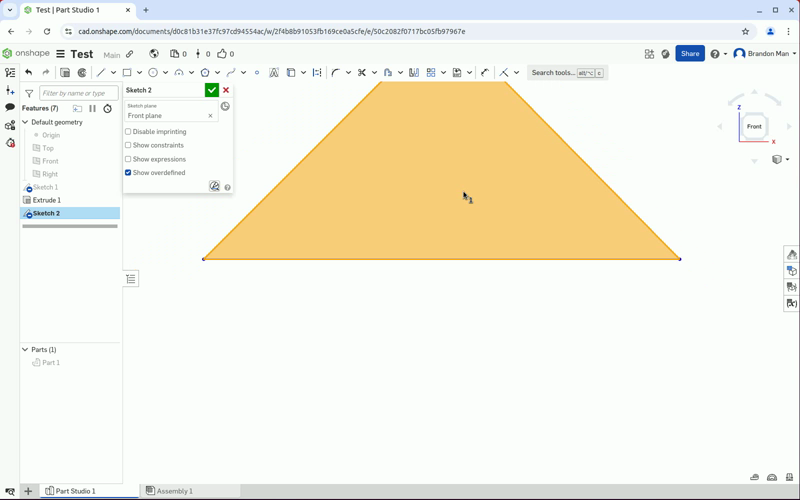
scroll(-6)
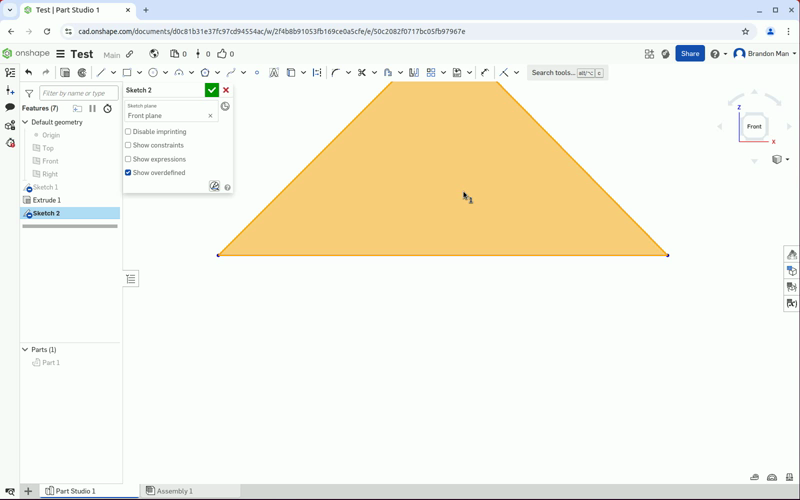
scroll(-6)
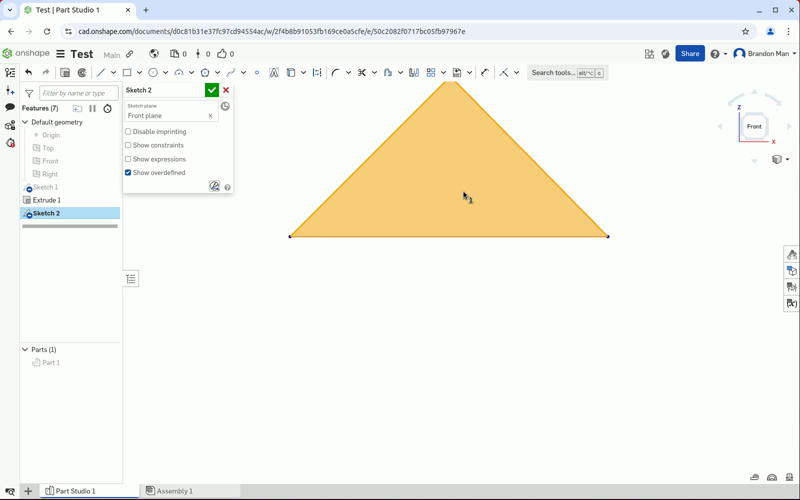
scroll(-6)
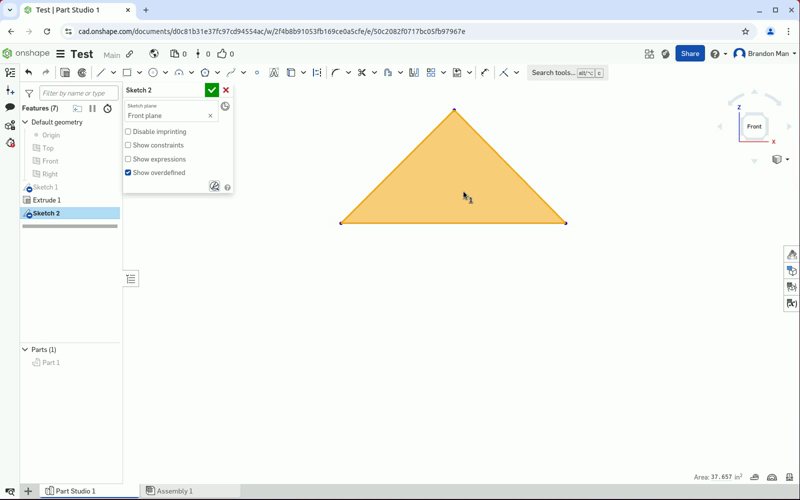
scroll(-6)
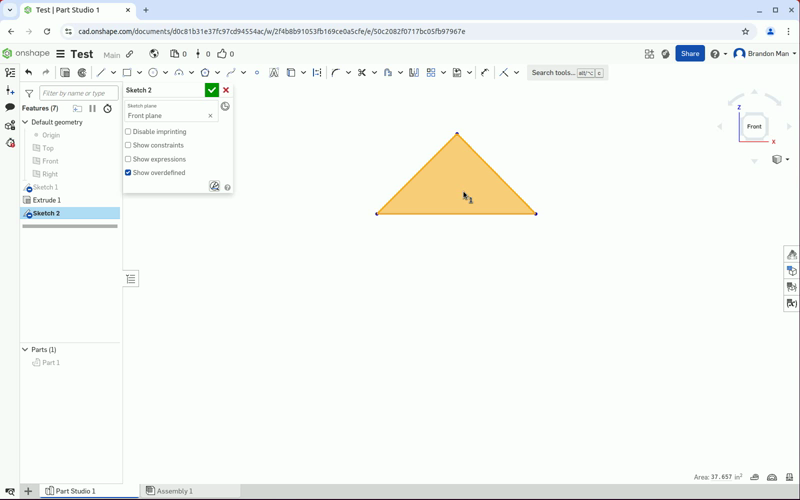
scroll(-6)
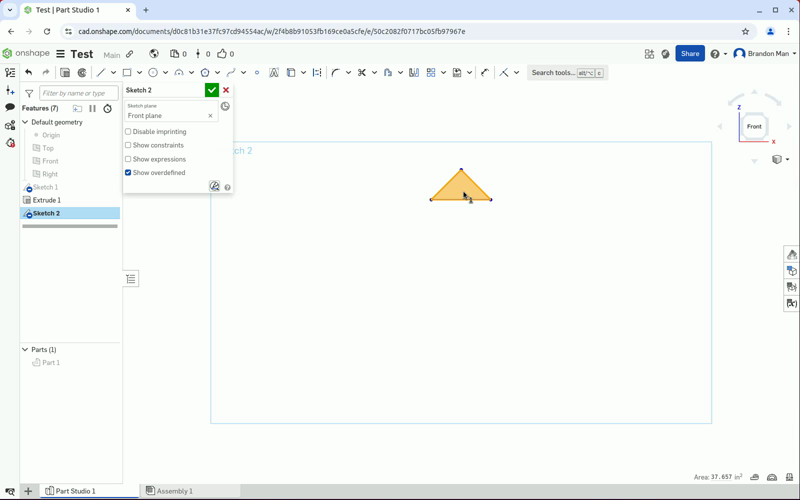
mouse_move(73, 352)
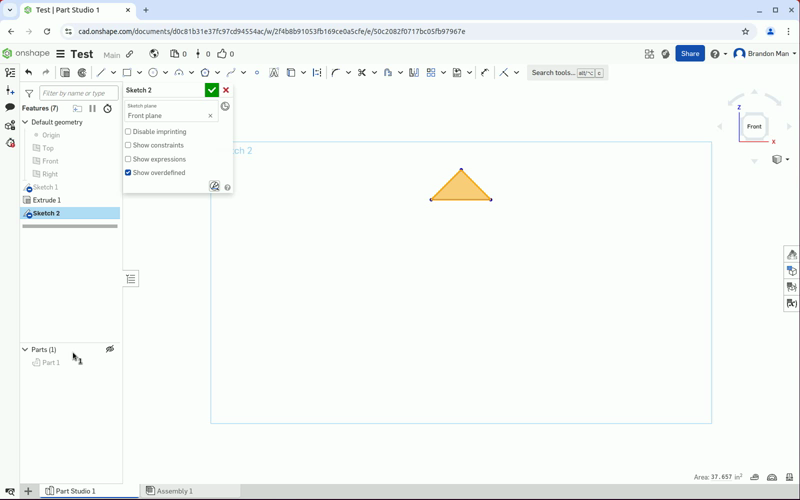
key(shift+y)
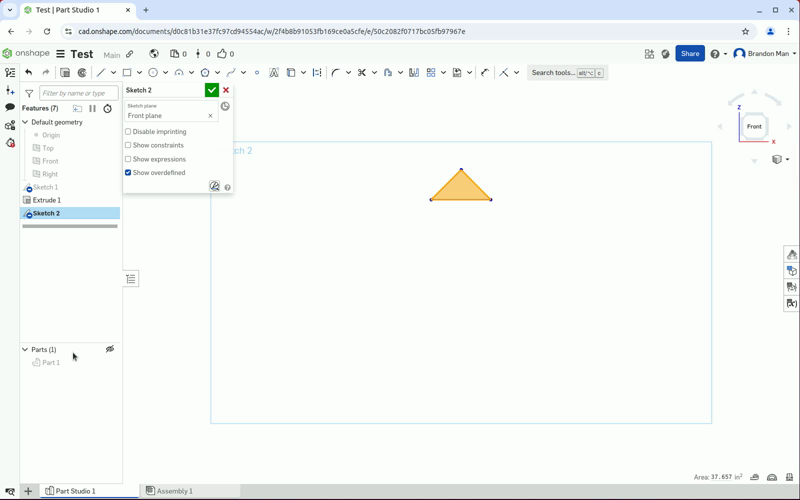
key(shift+e)
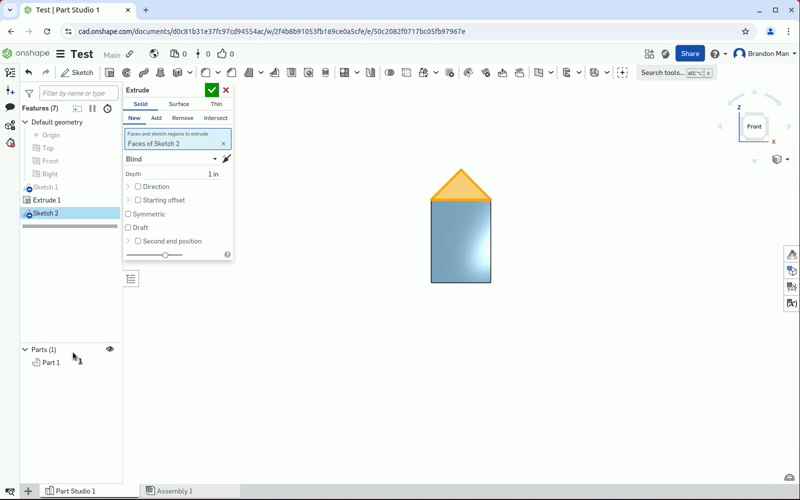
mouse_move(143, 106)
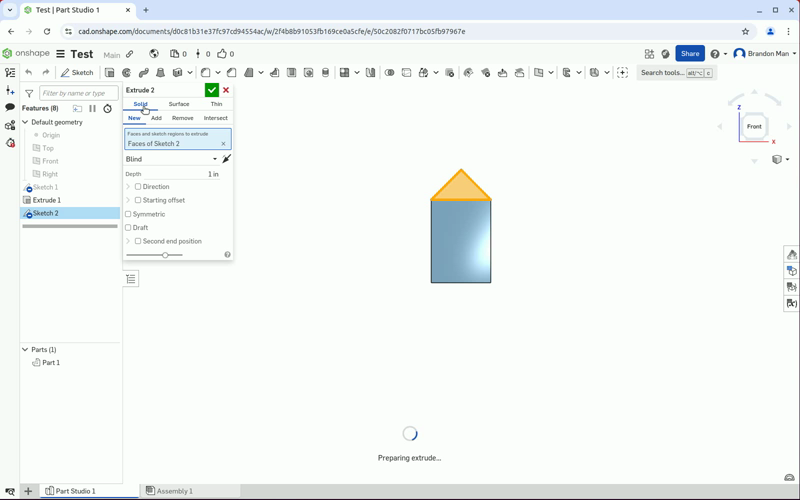
click(143, 106)
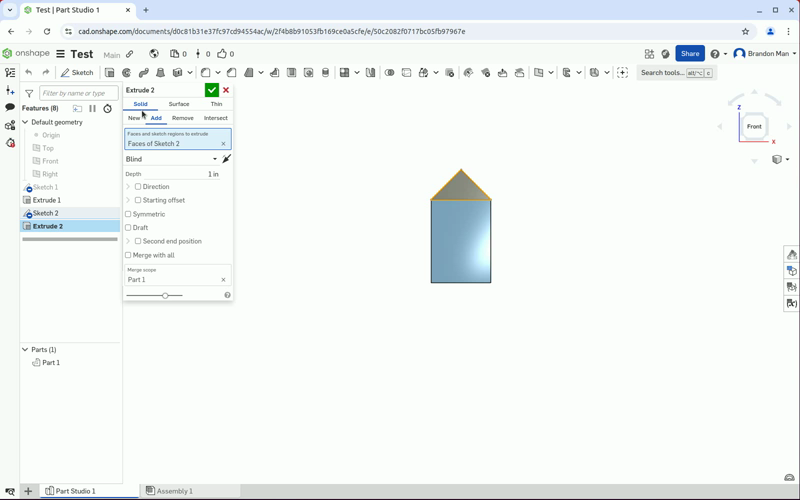
mouse_move(137, 120)
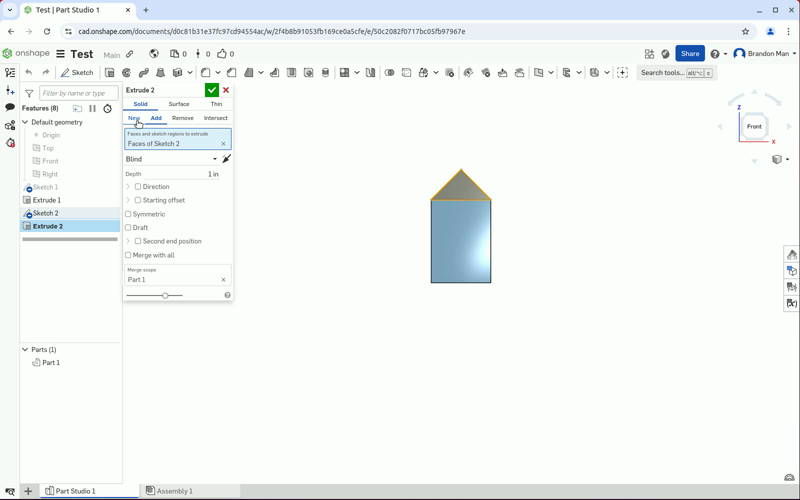
click(137, 120)
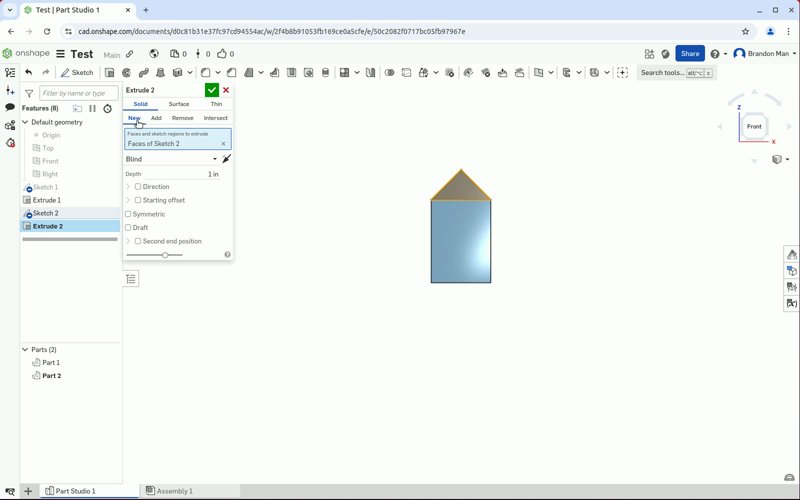
key(tab, 4)
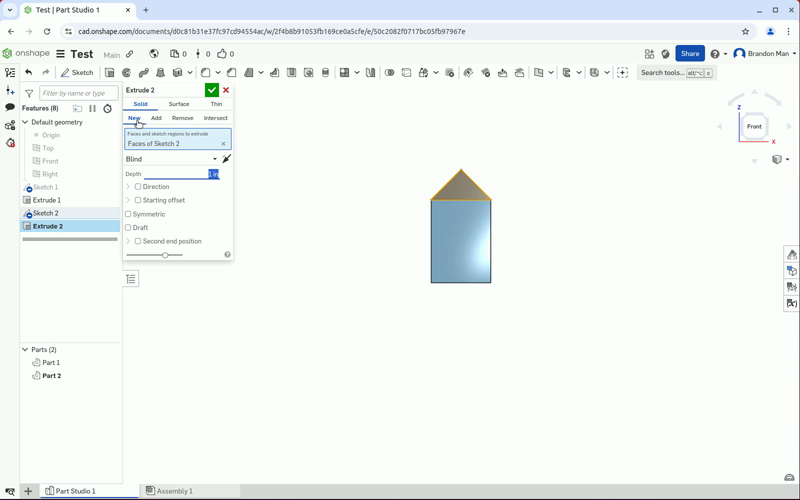
text(23.108)
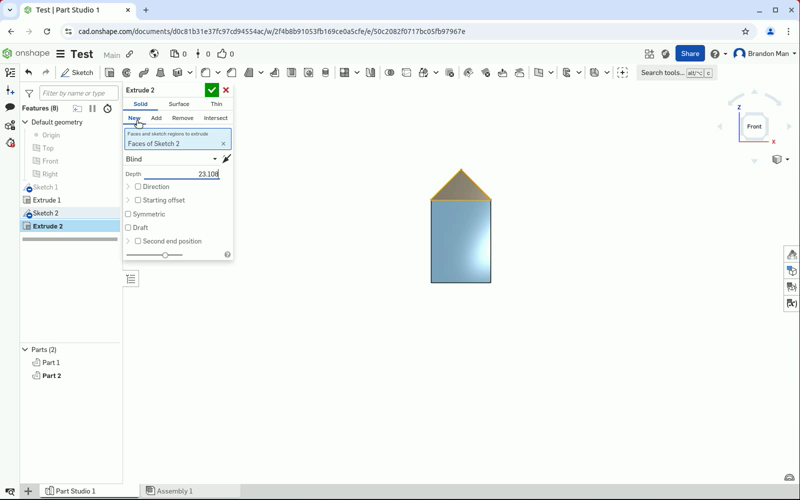
key(tab, 3)
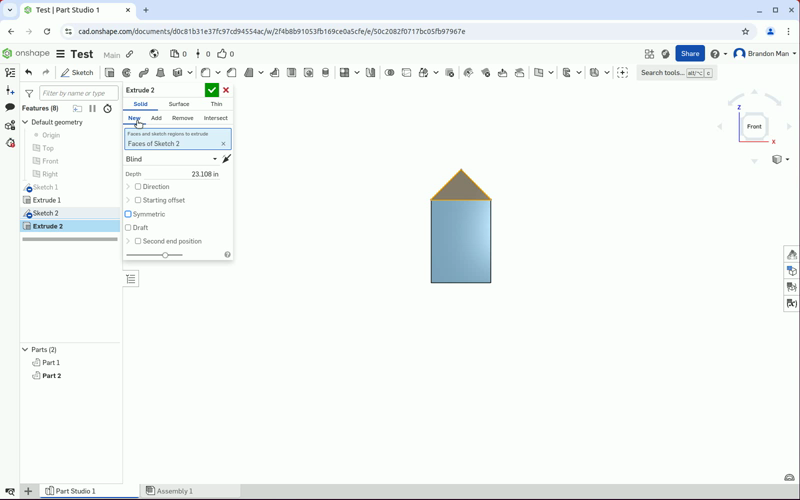
key(space)
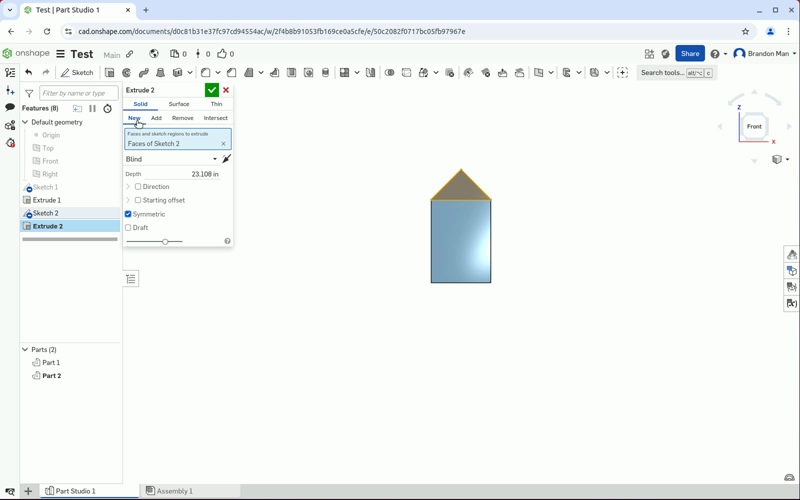
key(enter)
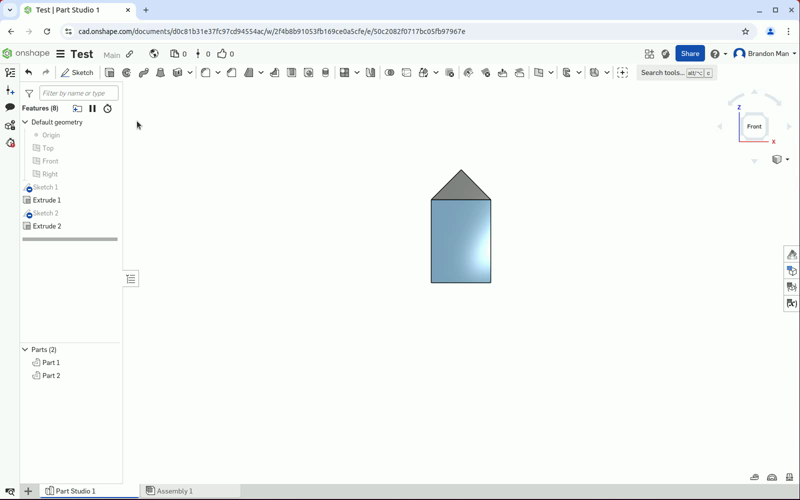
key(shift+h)
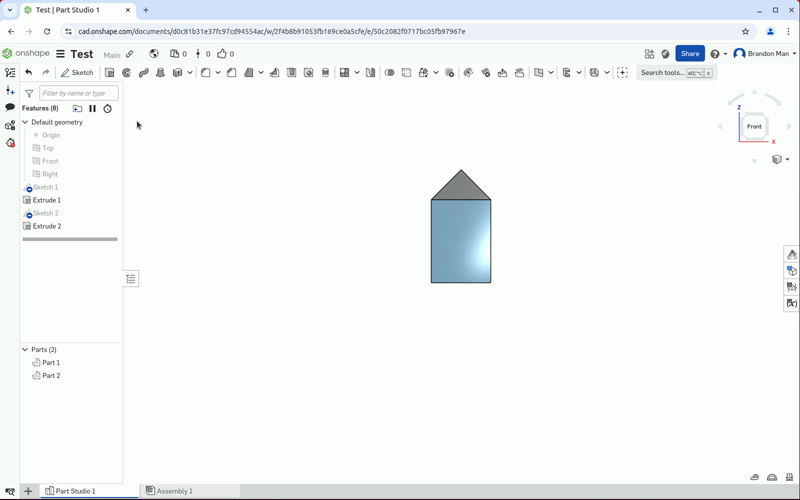
key(shift+h)
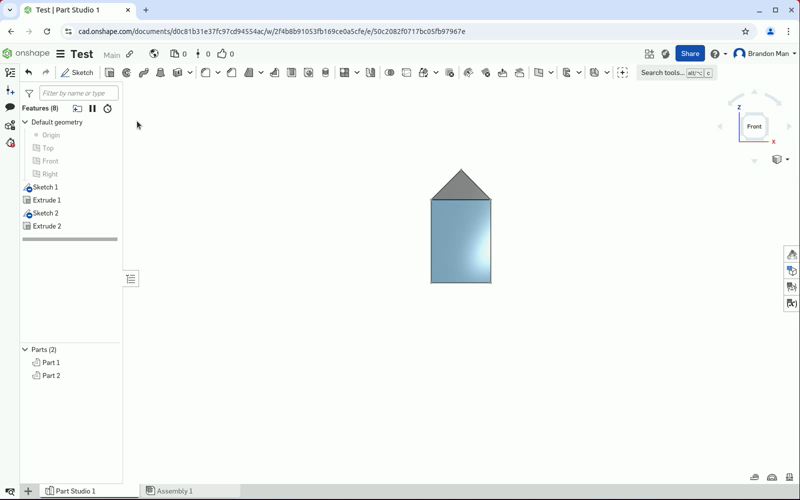
key(shift+7)
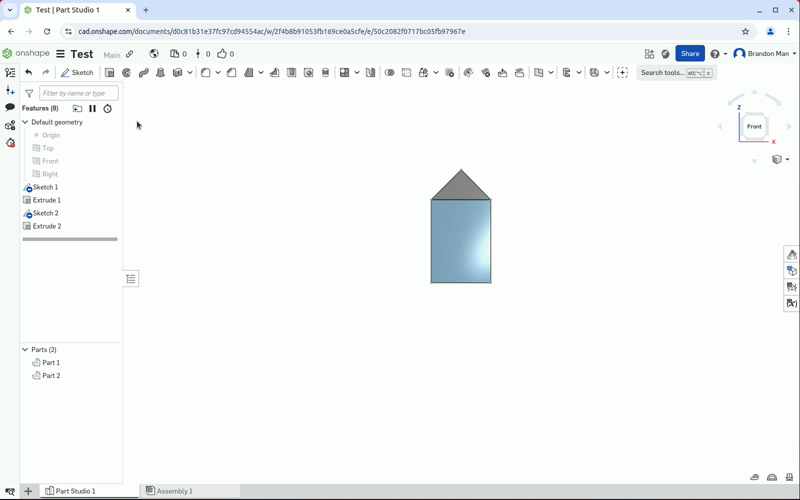
key(left, 2)
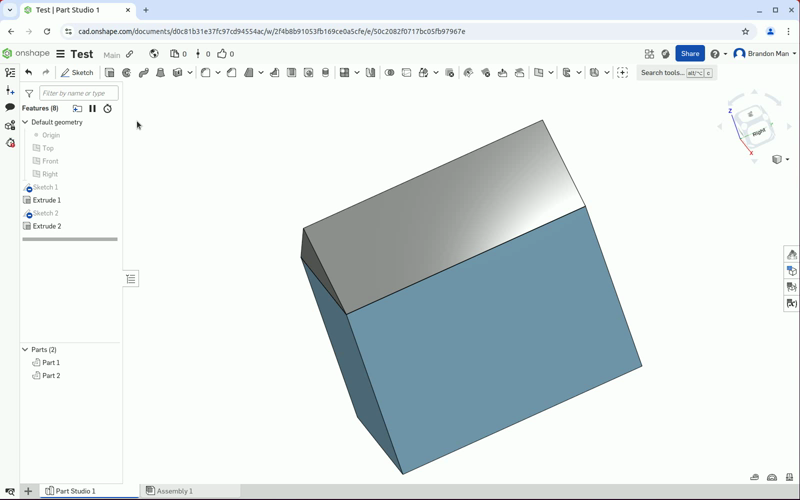
key(down, 2)
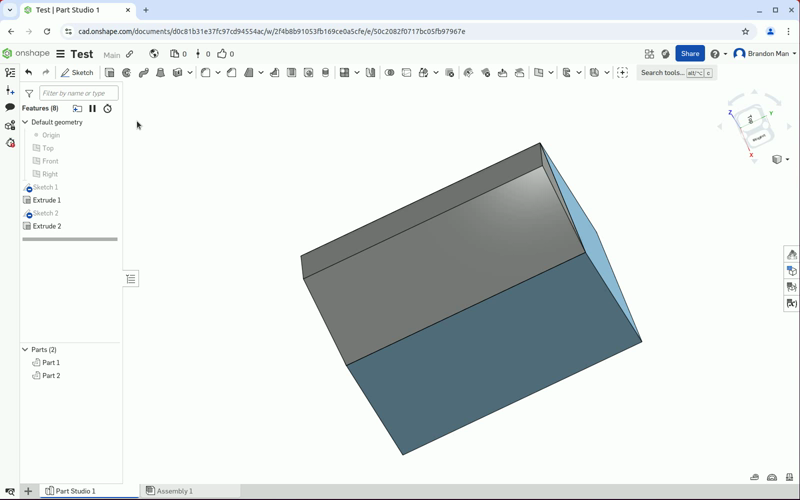
key(up, 2)
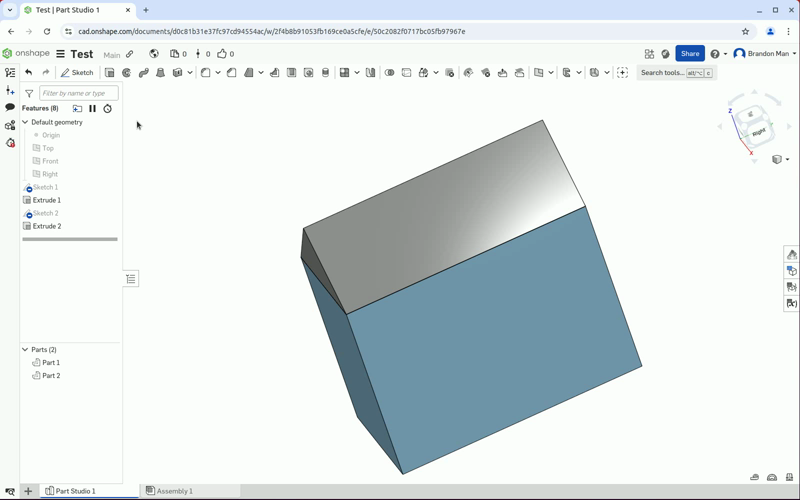
key(right, 2)
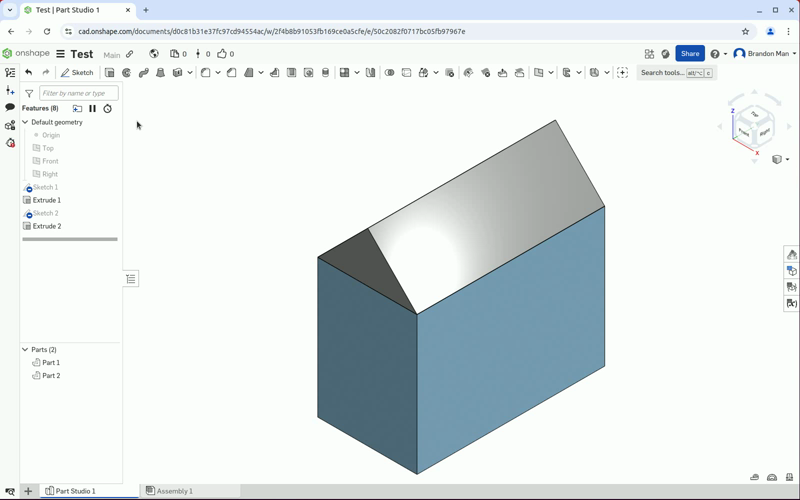
mouse_move(73, 189)
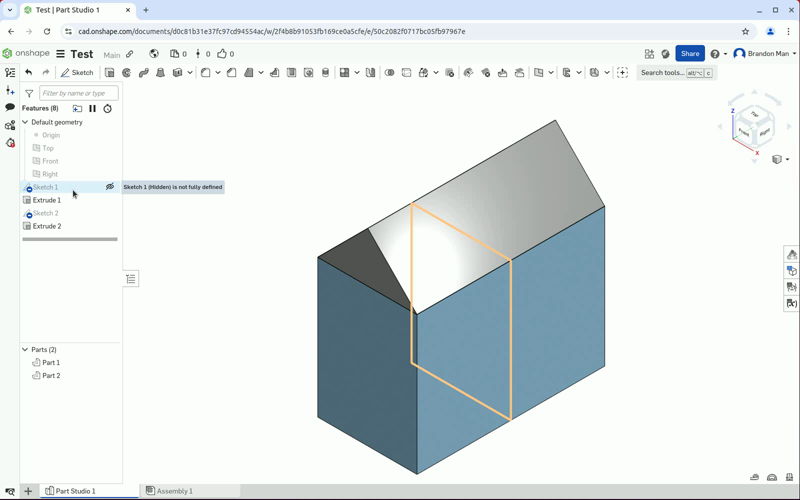
click(73, 189)